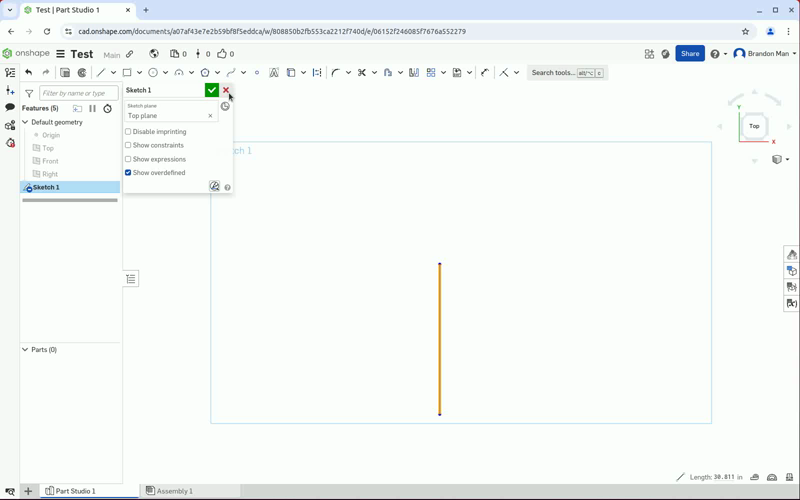
key(shift+h)
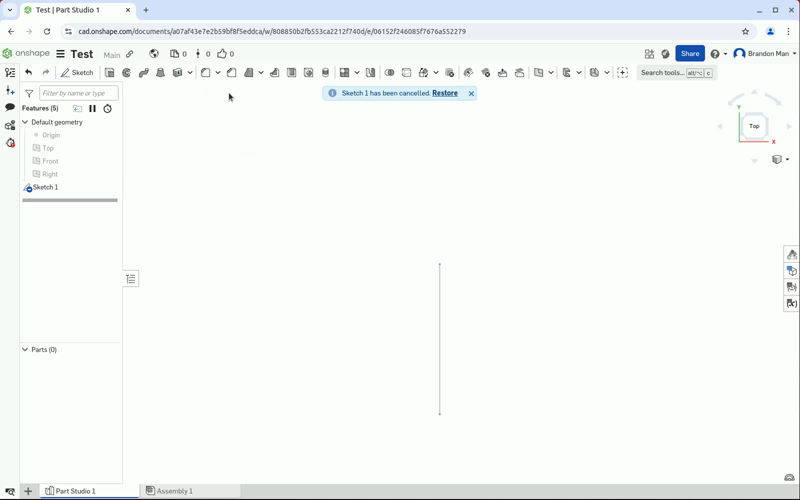
key(shift+s)
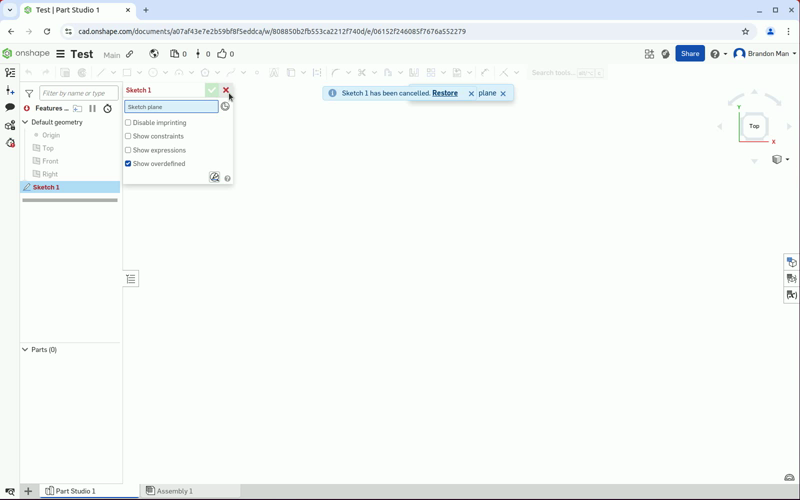
mouse_move(73, 150)
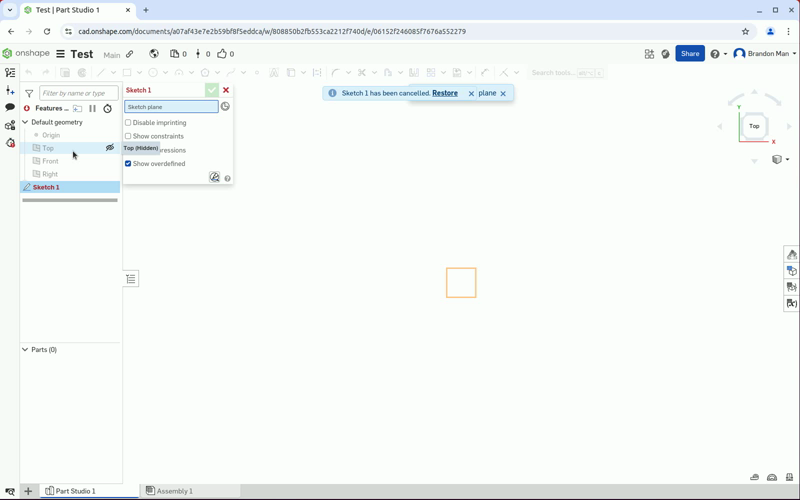
click(73, 150)
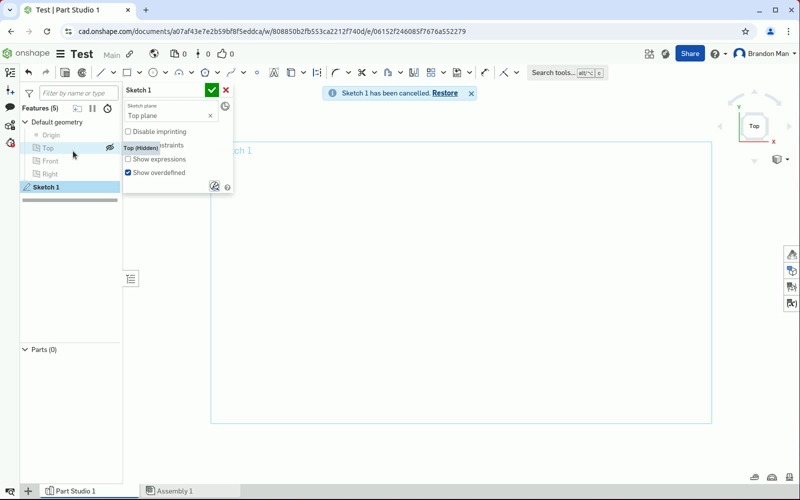
mouse_move(73, 352)
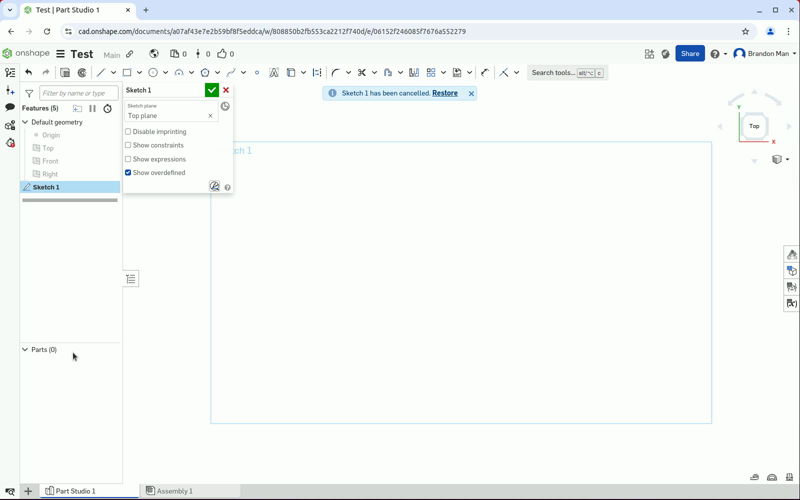
key(y)
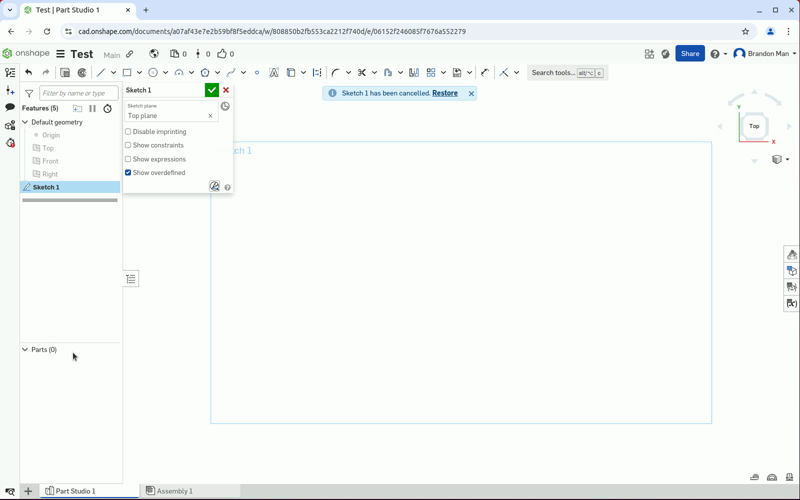
key(l)
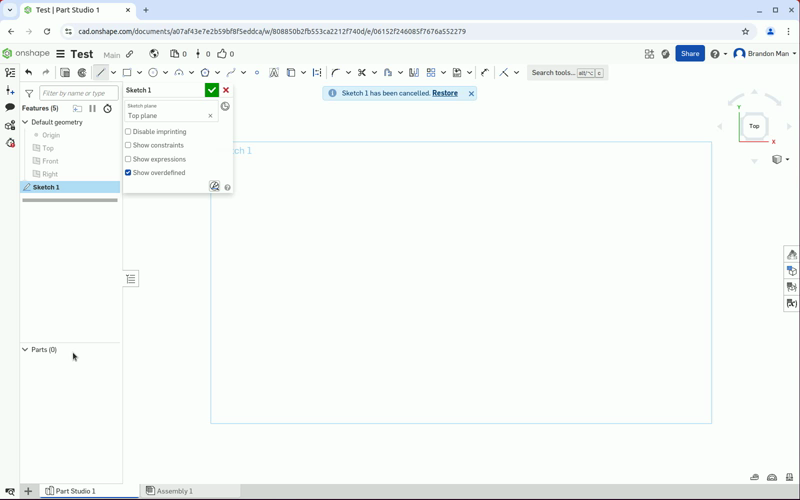
key_down(shift)
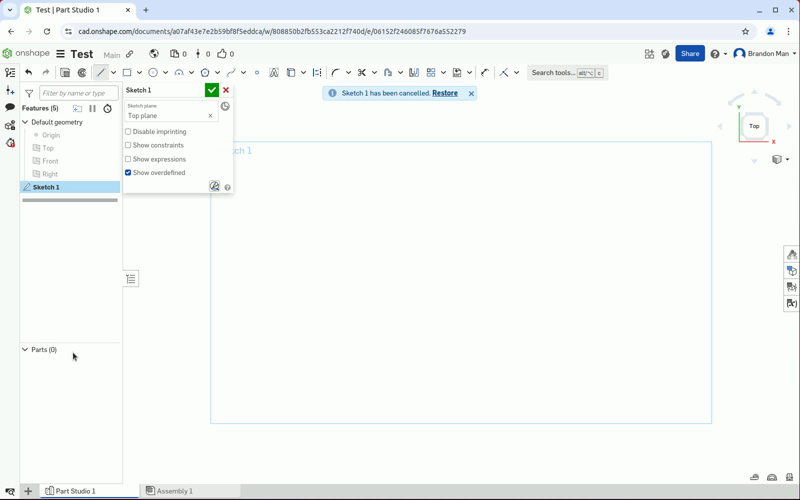
mouse_move(356, 395)
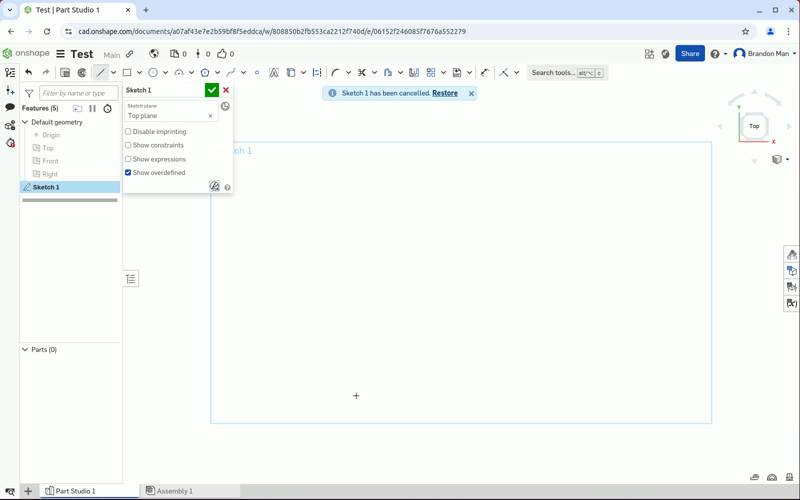
click(356, 395)
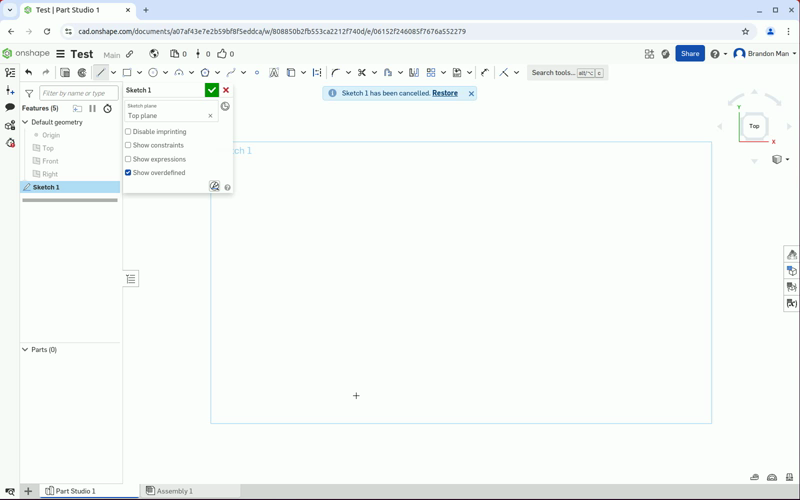
key_up(shift)
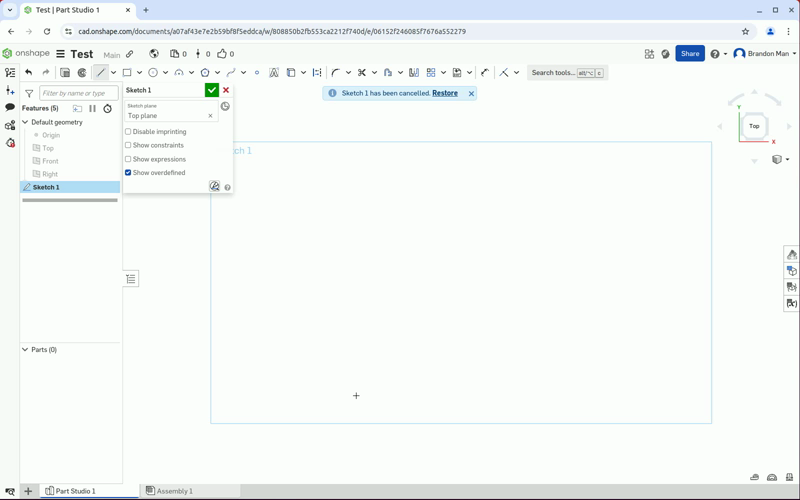
key_down(shift)
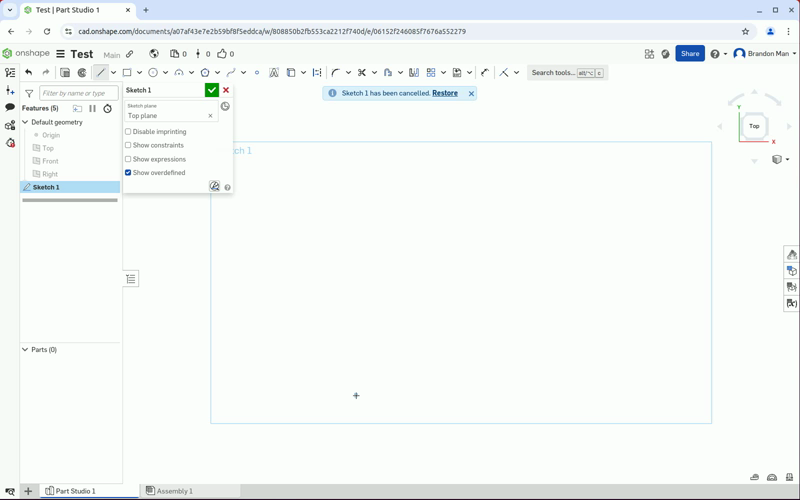
mouse_move(564, 395)
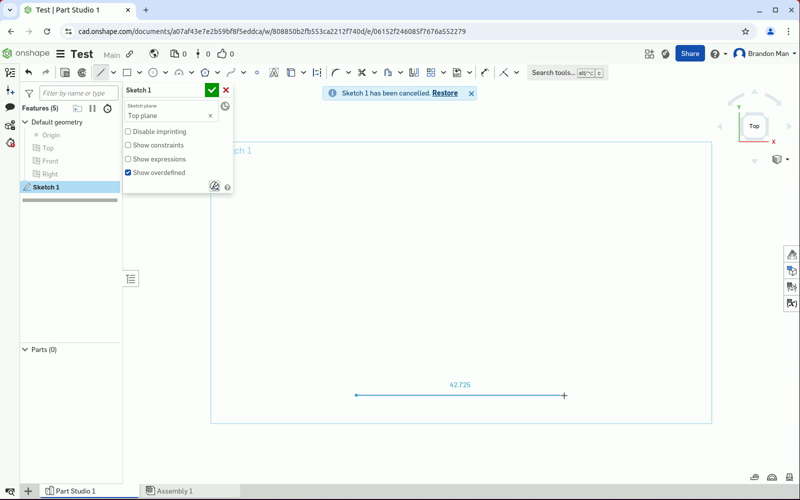
click(564, 395)
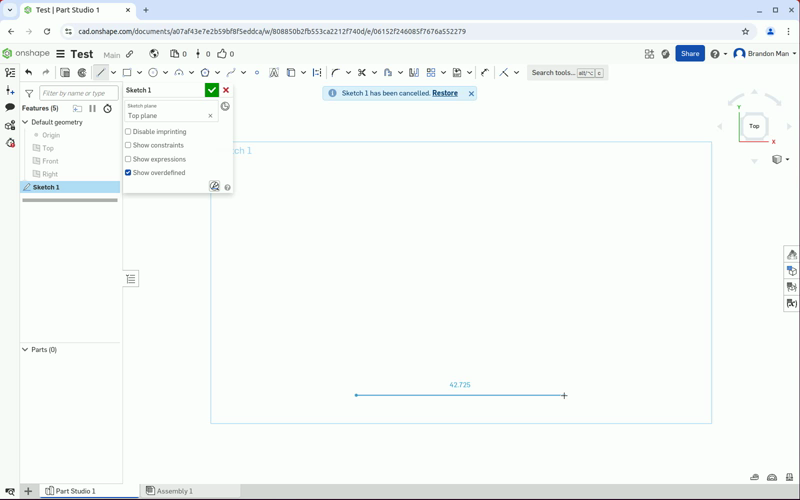
key_up(shift)
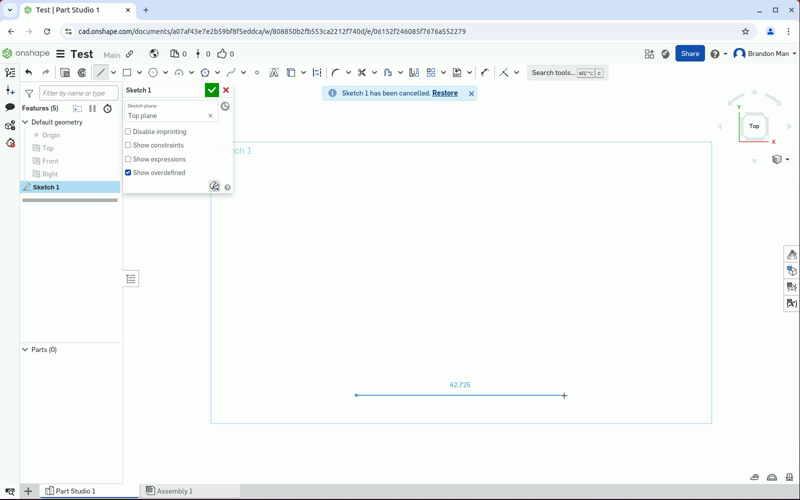
key_down(shift)
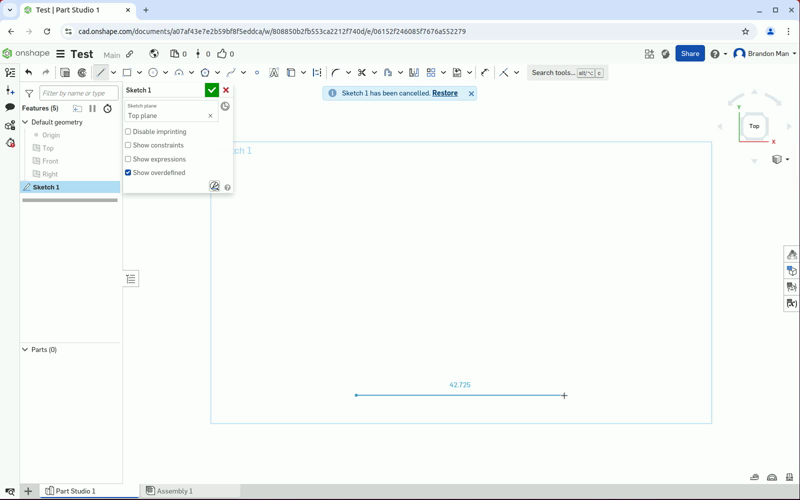
mouse_move(564, 171)
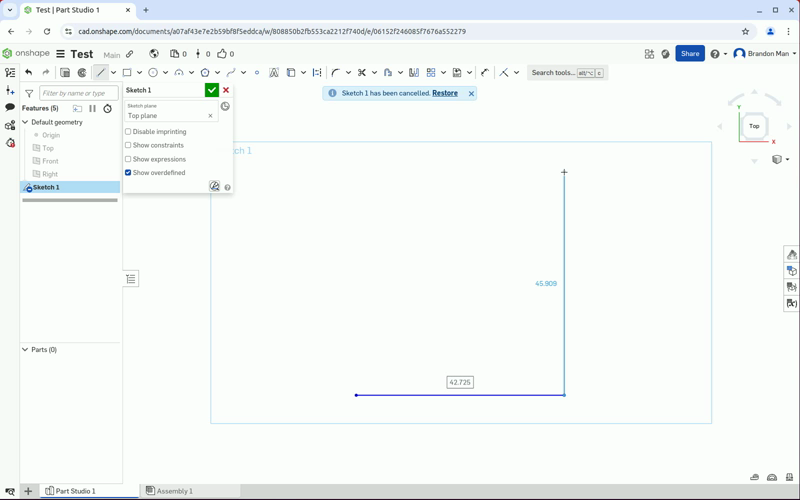
click(564, 171)
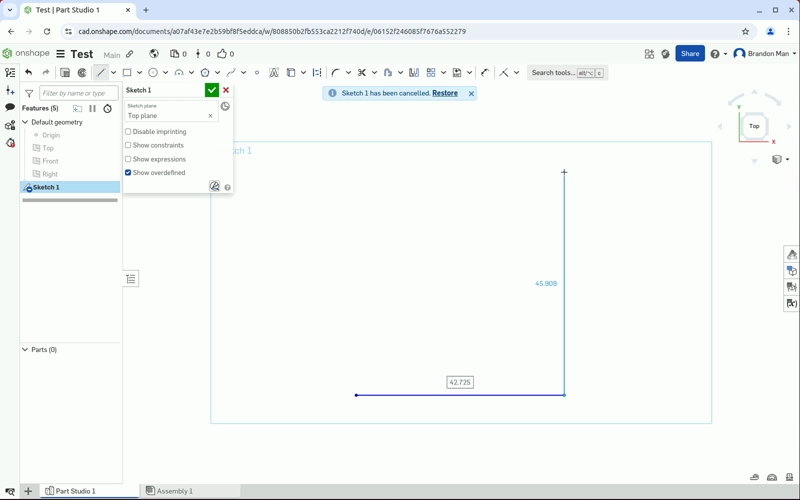
key_up(shift)
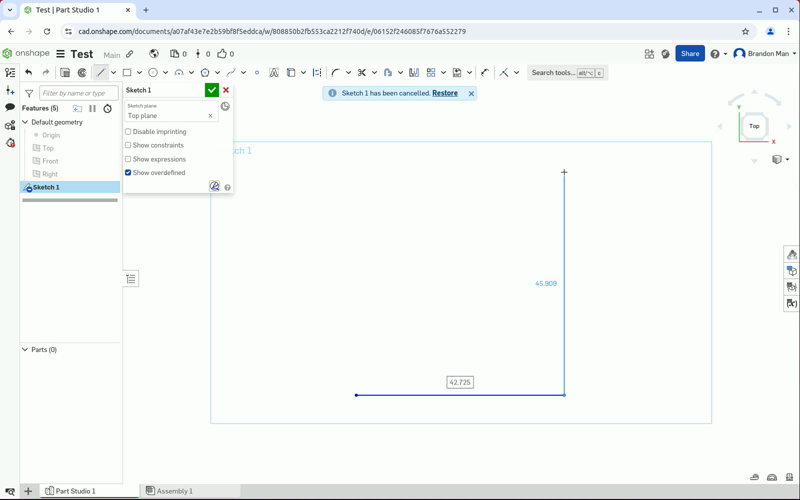
key_down(shift)
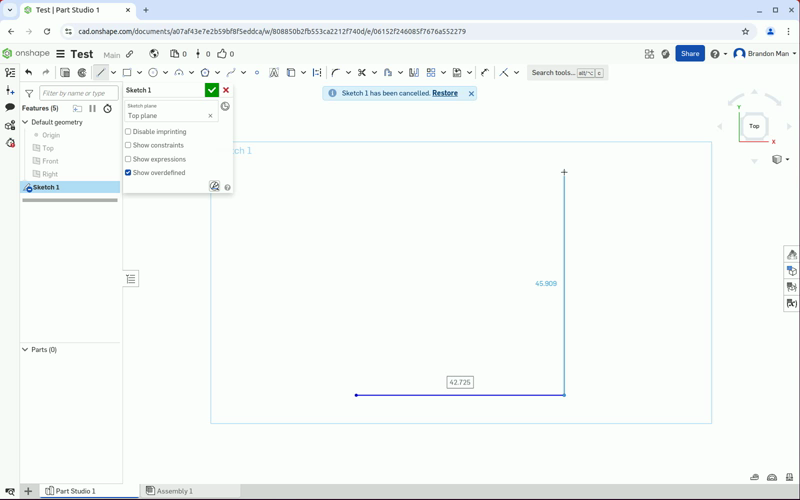
mouse_move(356, 171)
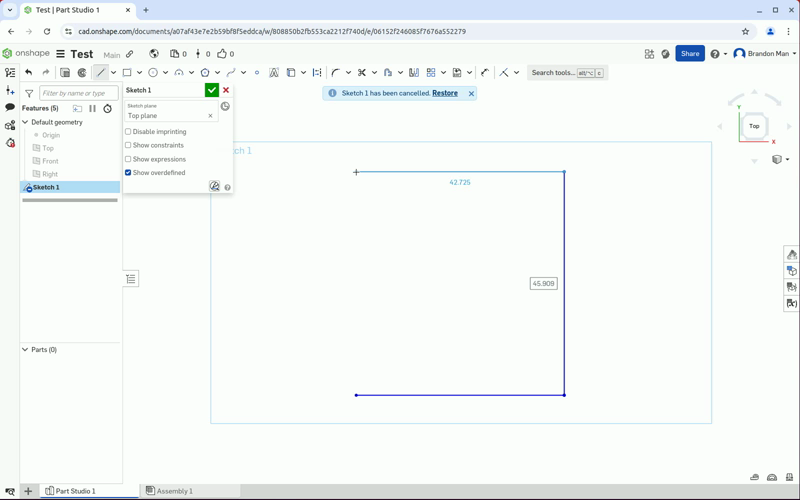
click(356, 171)
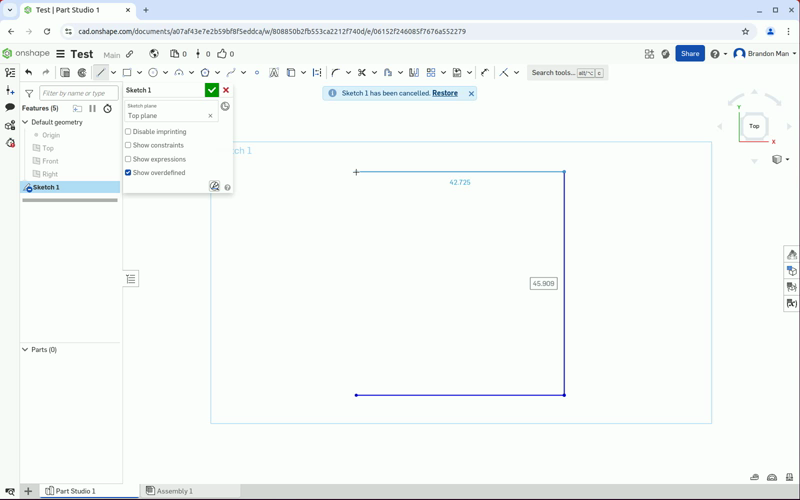
key_up(shift)
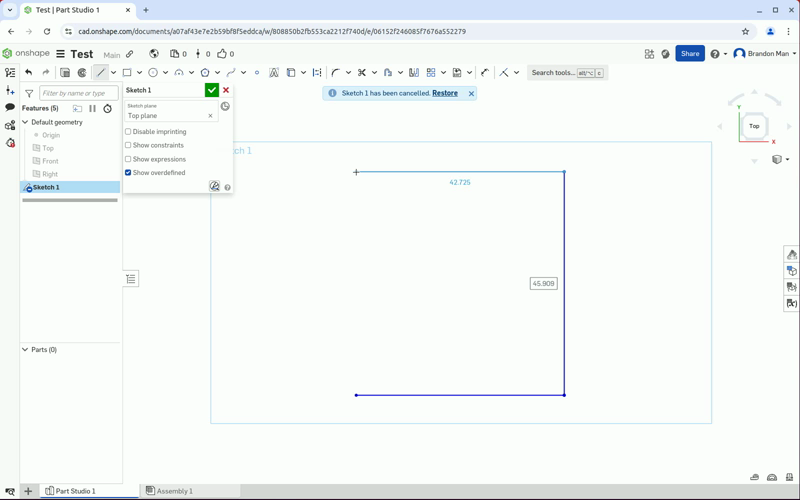
key_down(shift)
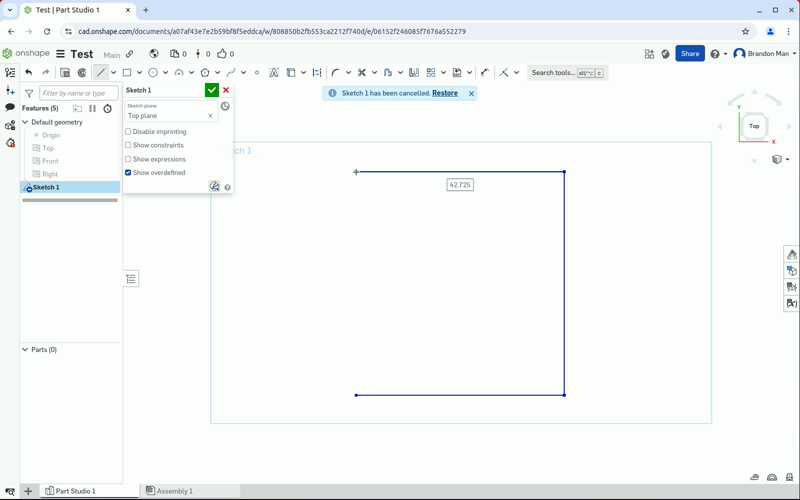
mouse_move(356, 395)
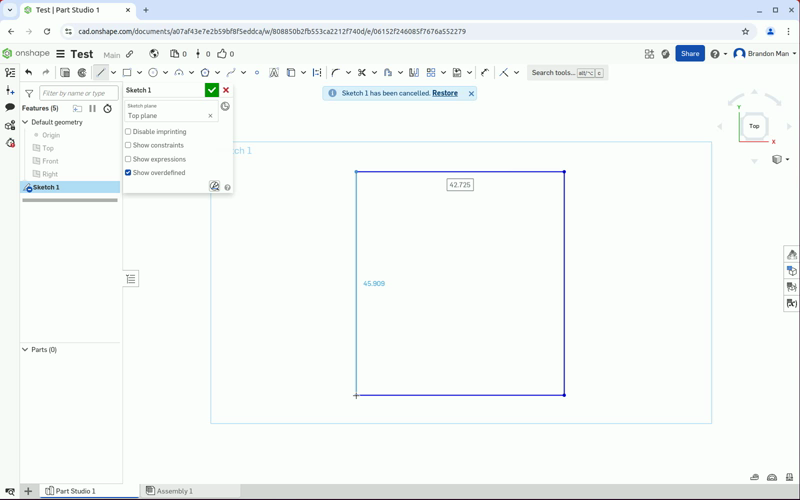
key_up(shift)
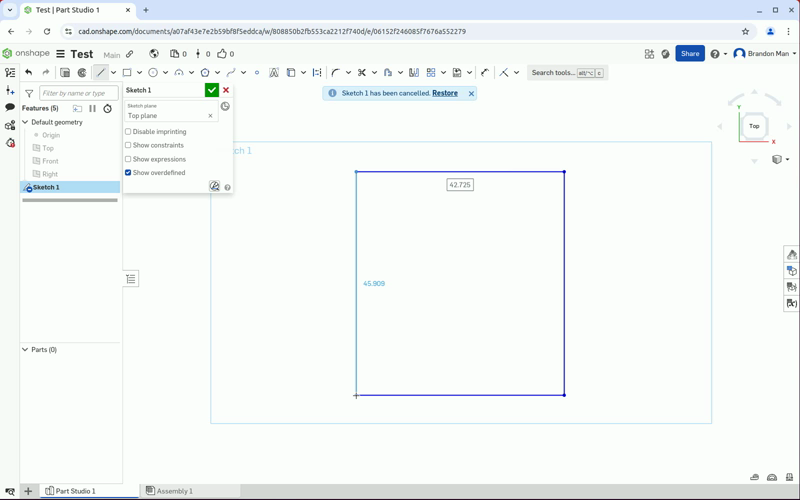
click(356, 395)
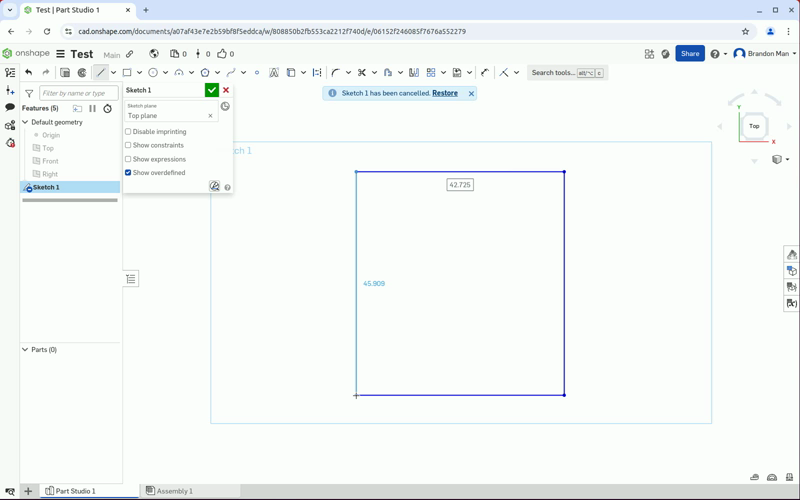
key(esc)
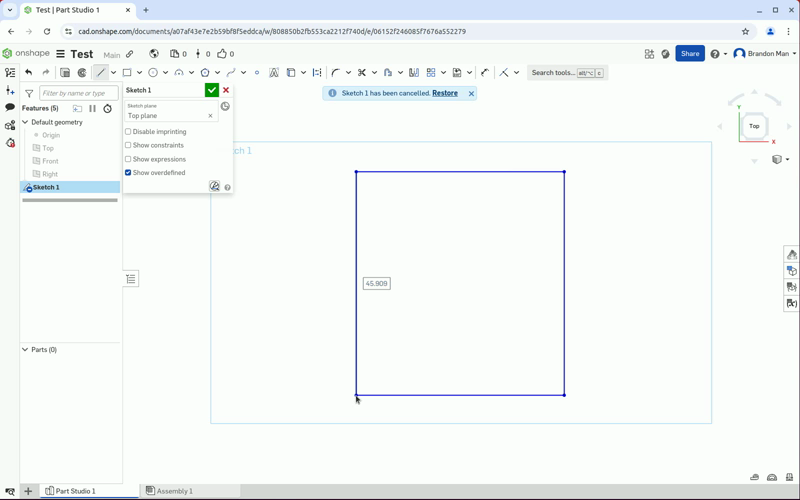
key(l)
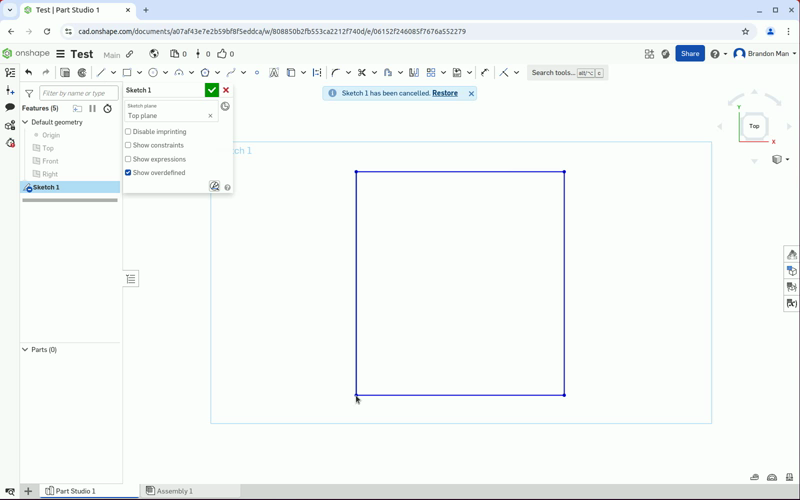
key_down(shift)
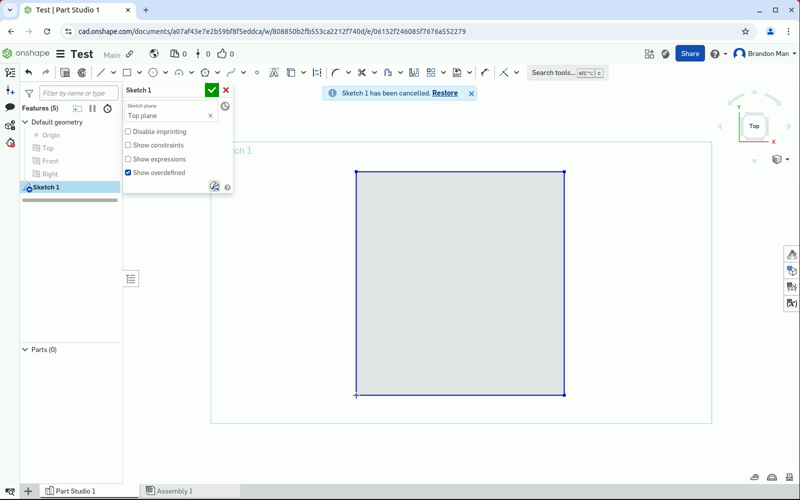
mouse_move(382, 362)
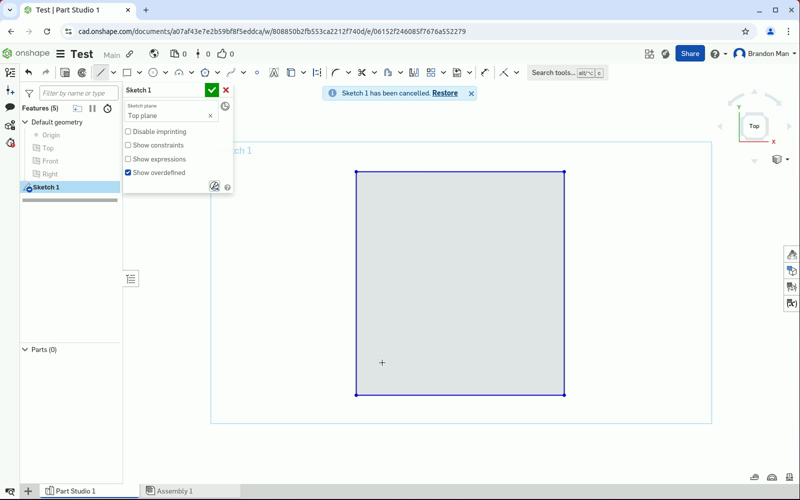
click(382, 362)
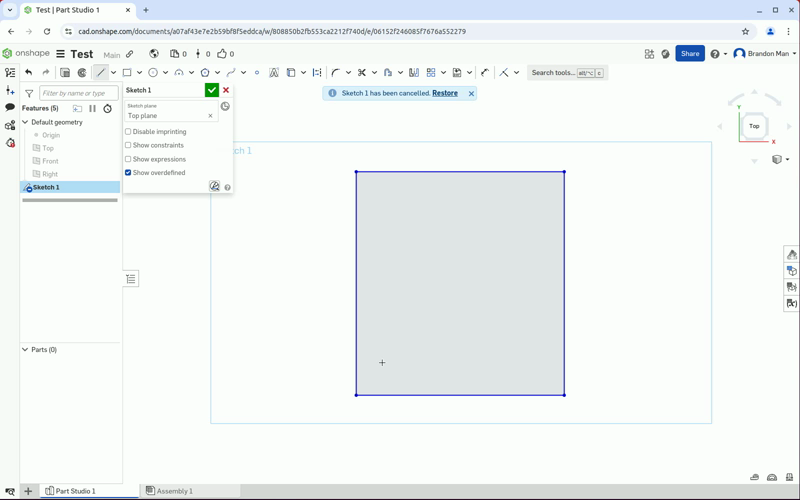
key_up(shift)
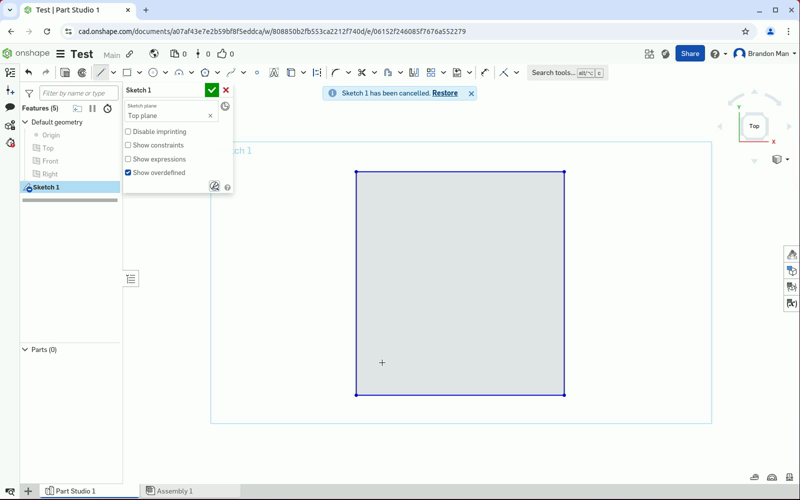
key_down(shift)
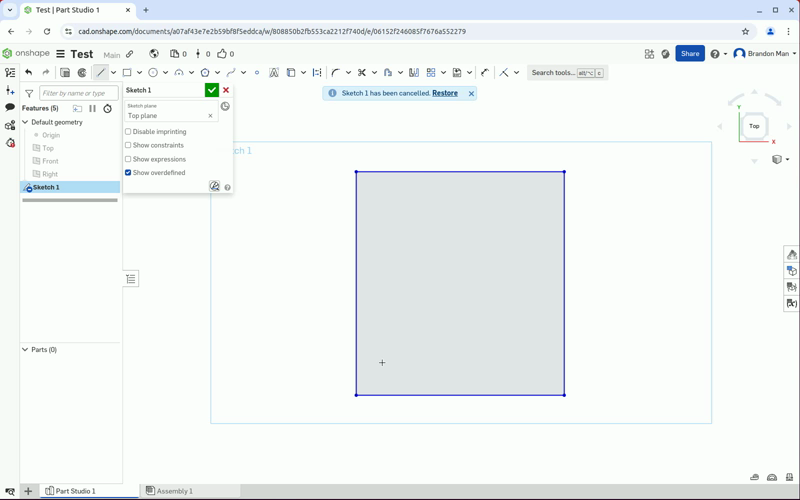
mouse_move(537, 362)
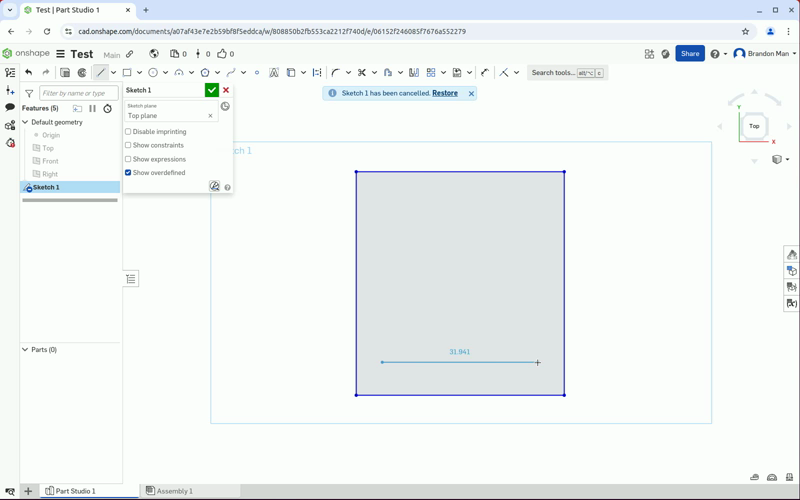
click(537, 362)
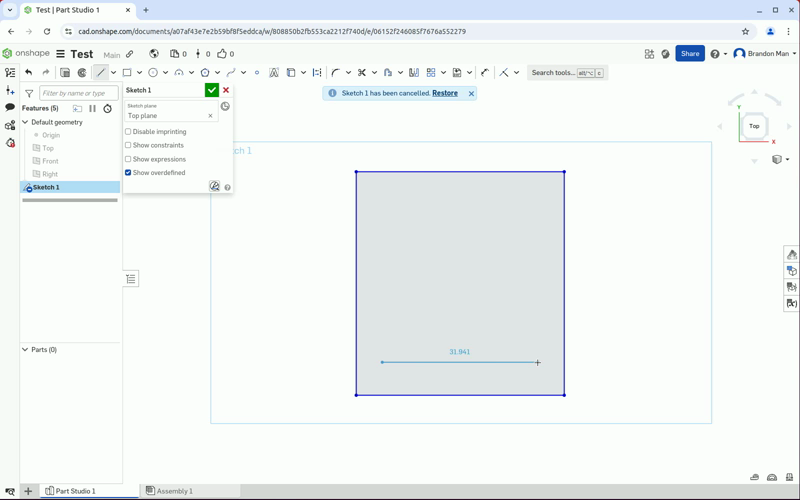
key_up(shift)
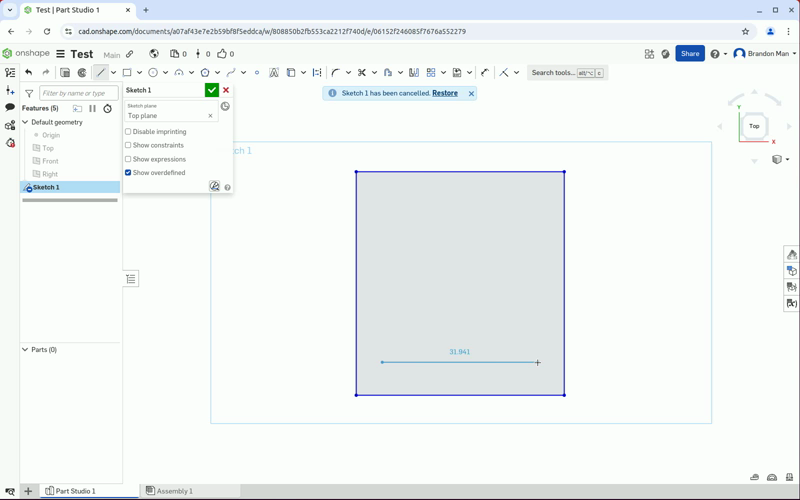
key_down(shift)
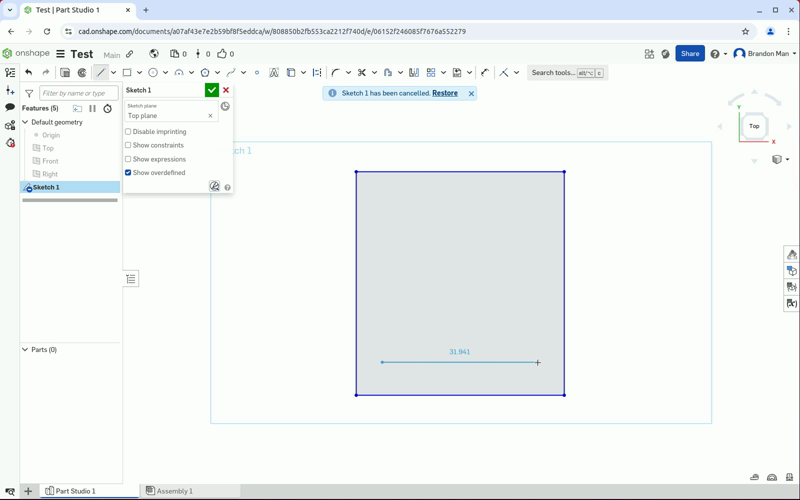
mouse_move(537, 204)
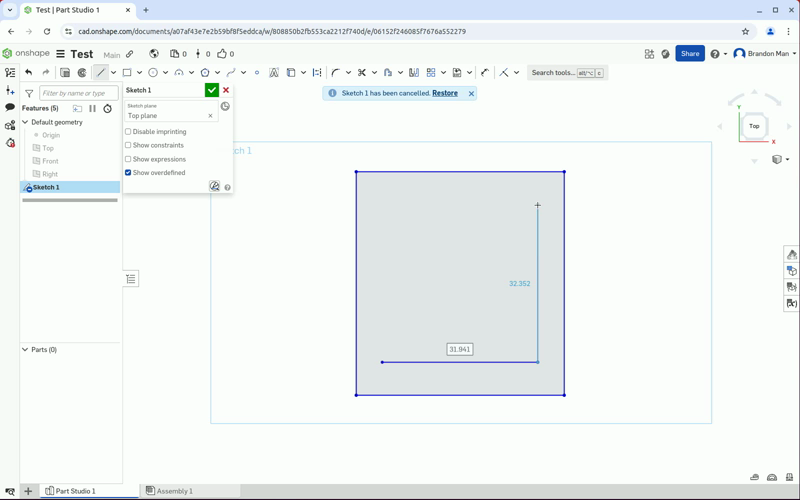
click(537, 204)
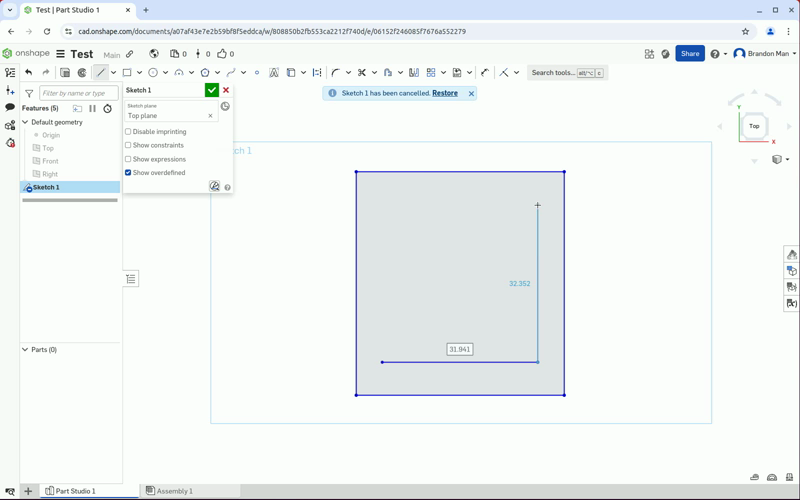
key_up(shift)
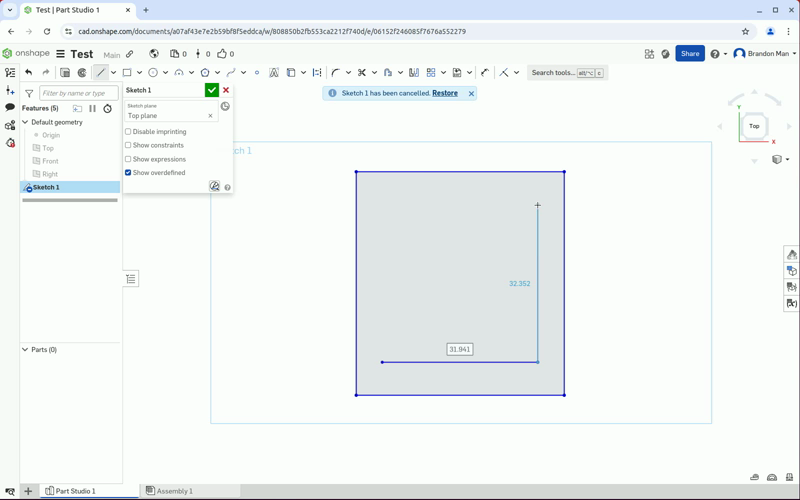
key_down(shift)
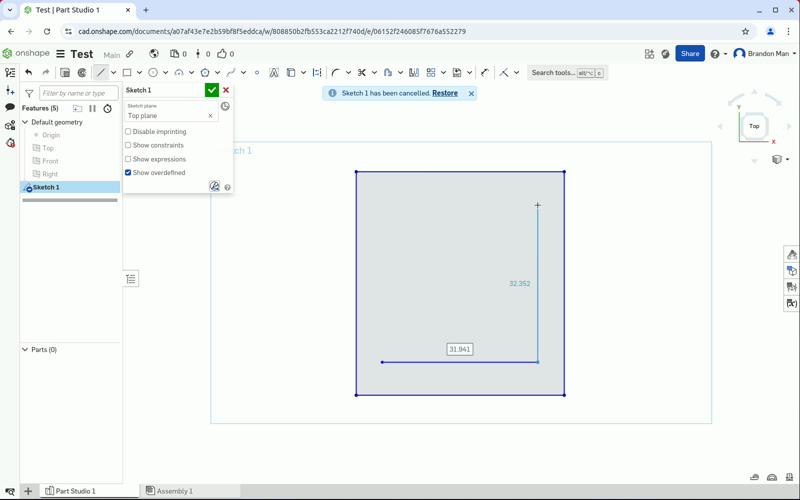
mouse_move(382, 204)
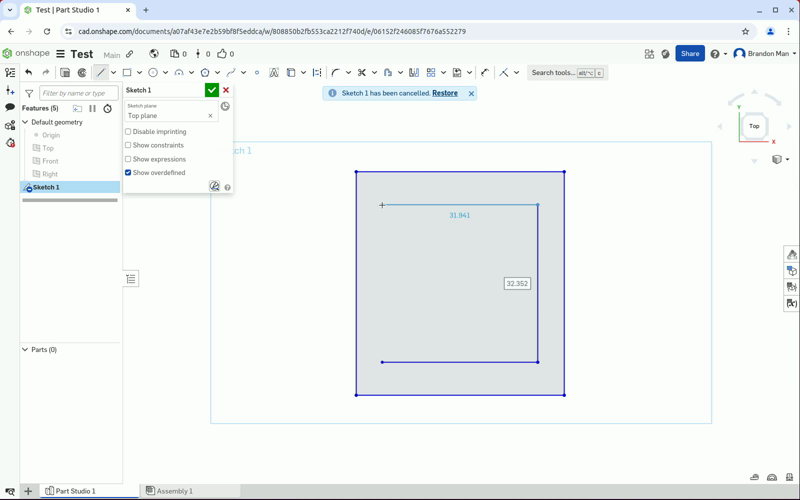
click(382, 204)
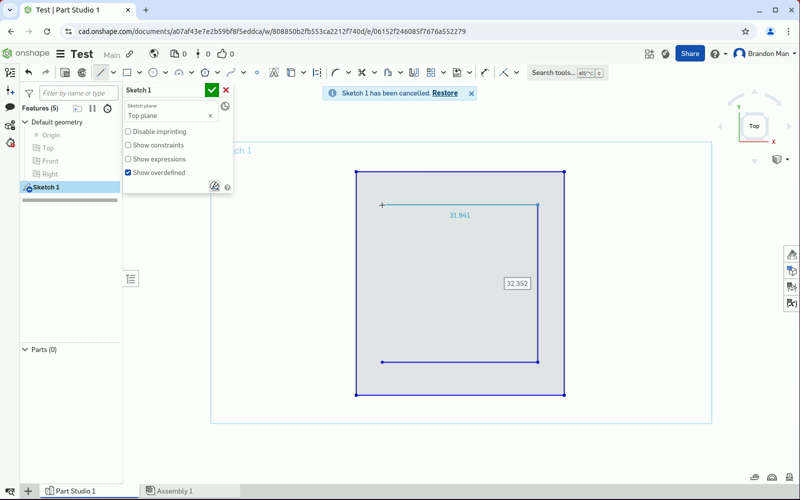
key_up(shift)
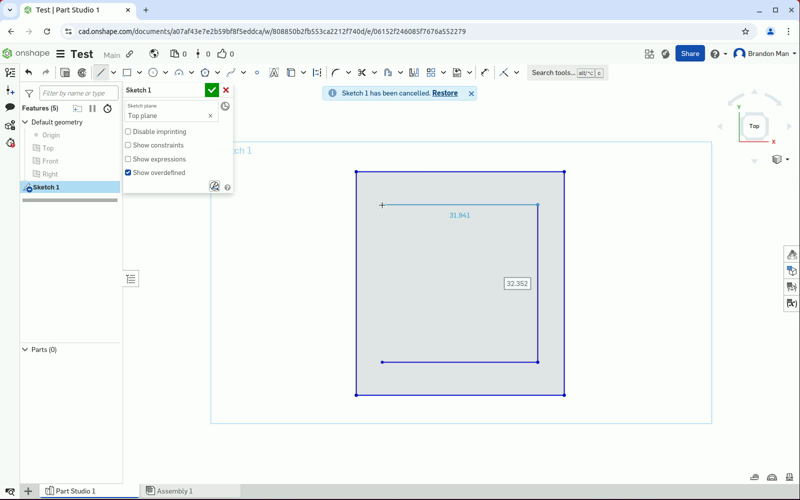
key_down(shift)
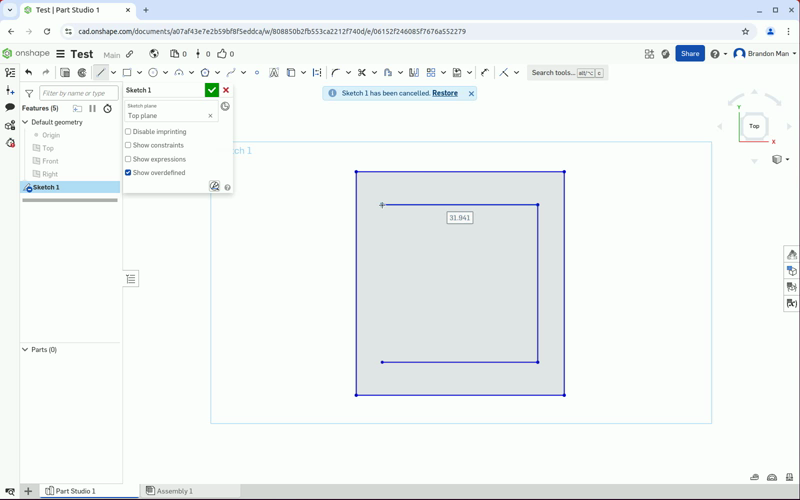
mouse_move(382, 362)
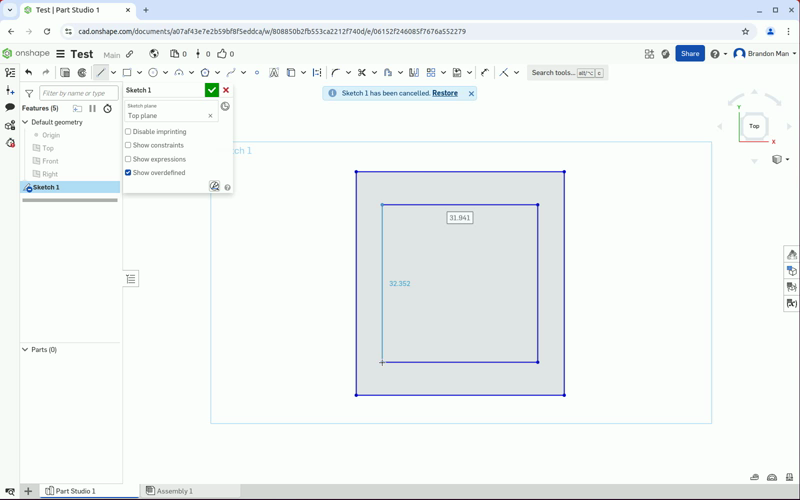
key_up(shift)
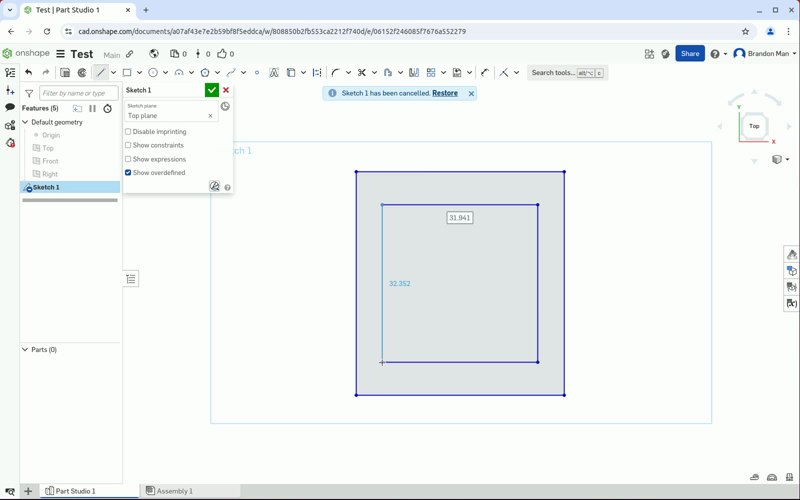
click(382, 362)
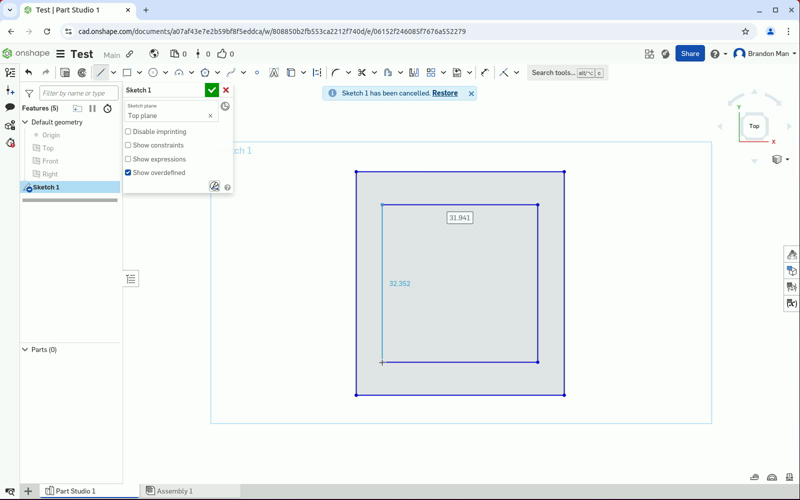
key(esc)
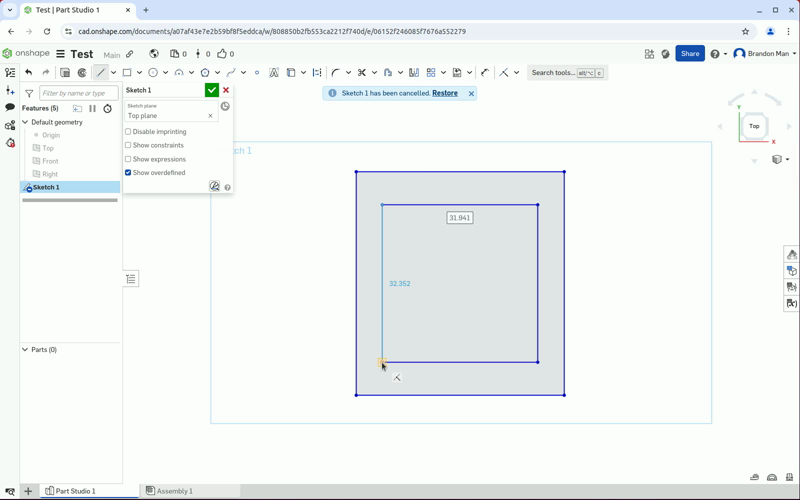
mouse_move(538, 186)
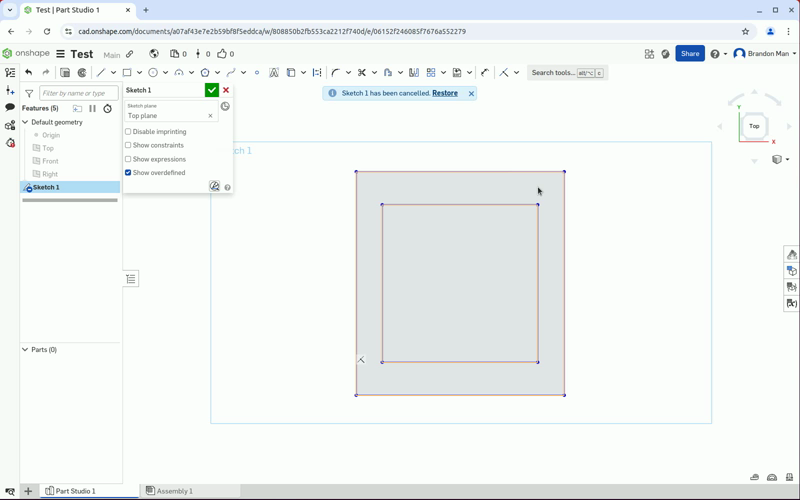
click(538, 186)
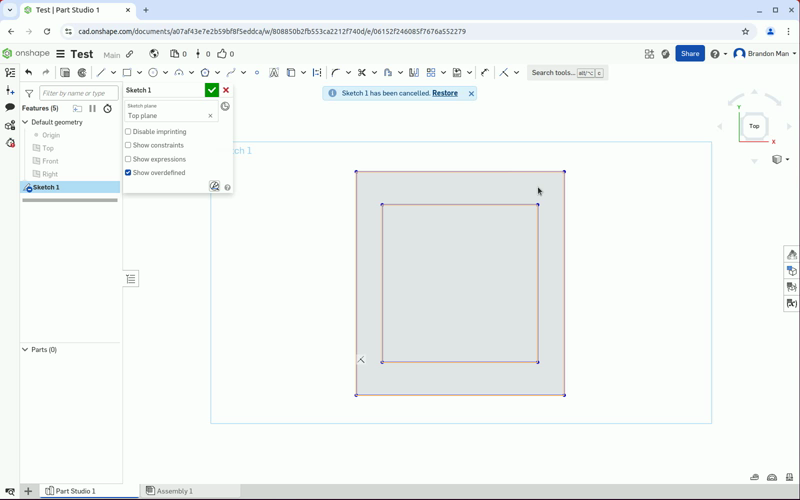
mouse_move(73, 352)
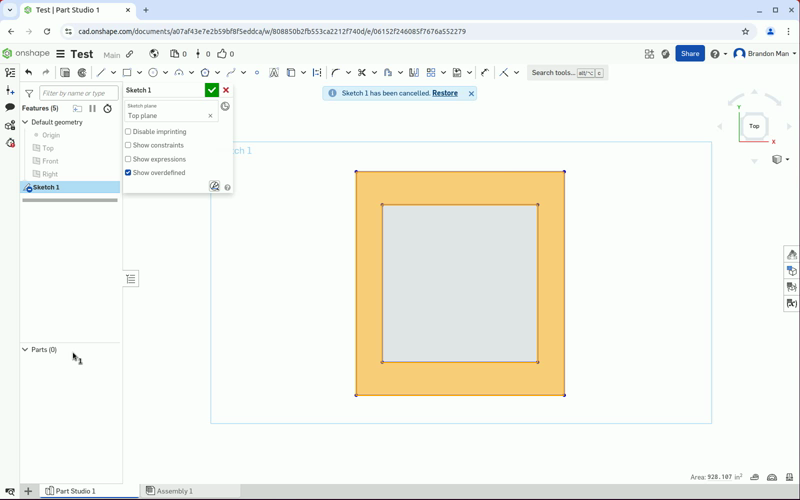
key(shift+y)
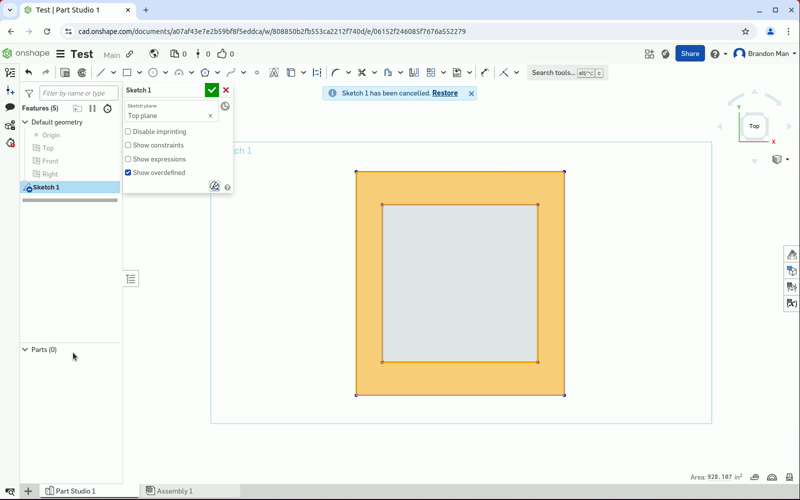
key(shift+e)
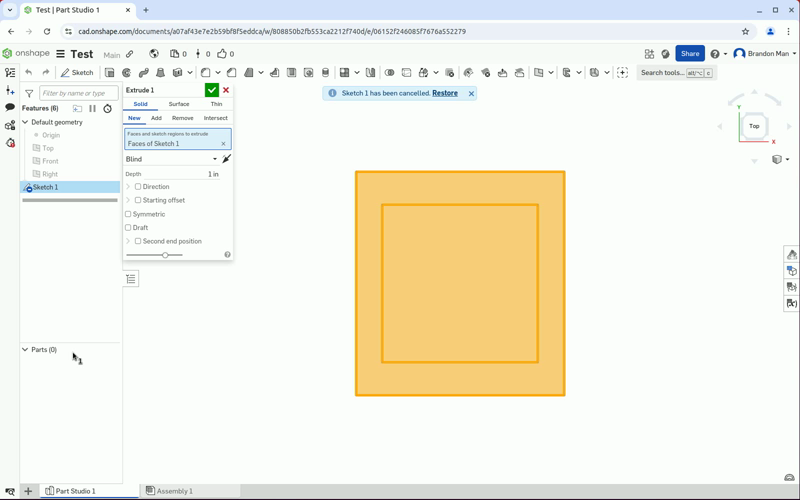
mouse_move(143, 106)
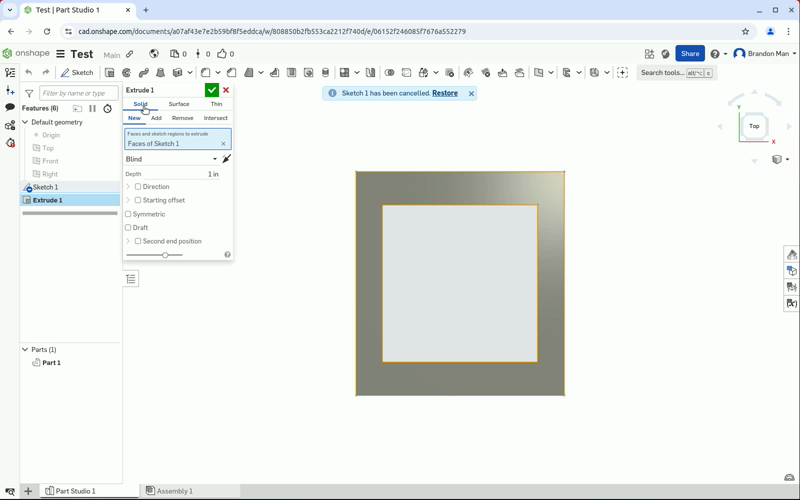
click(143, 106)
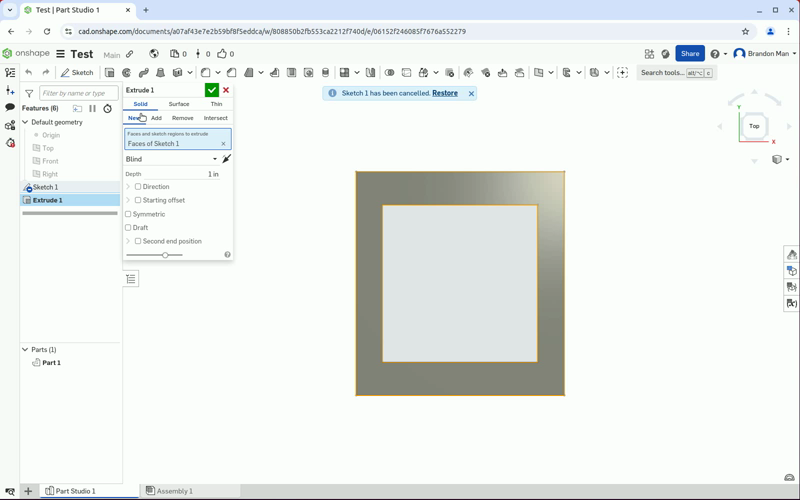
mouse_move(137, 120)
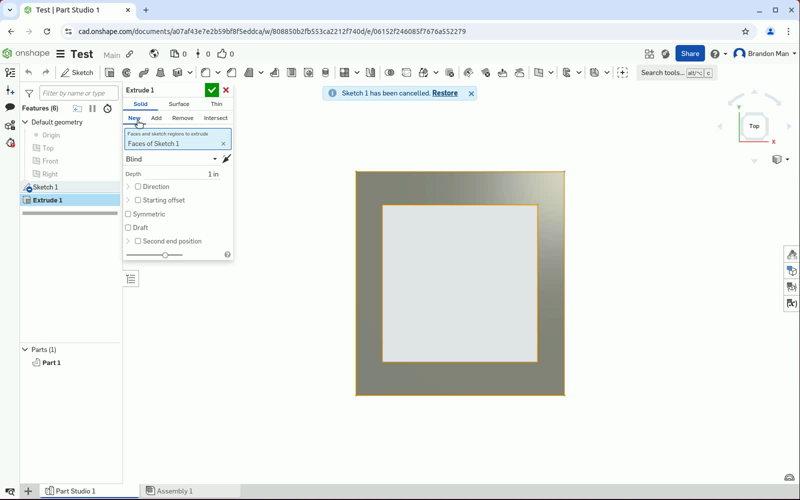
click(137, 120)
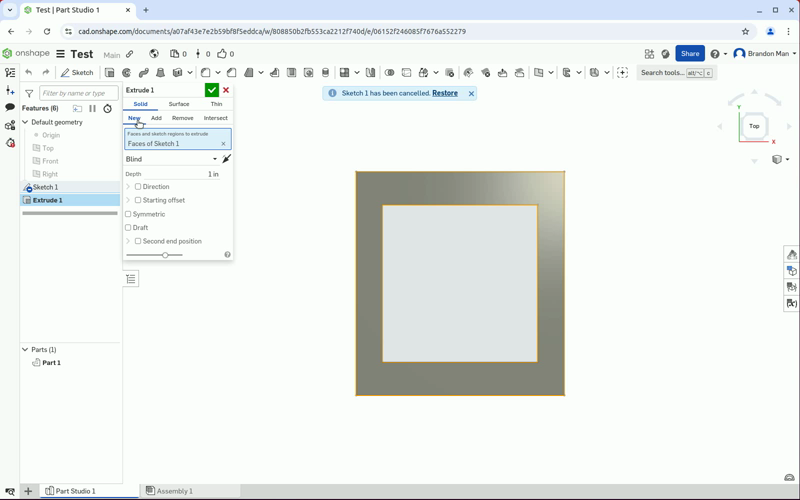
key(tab, 4)
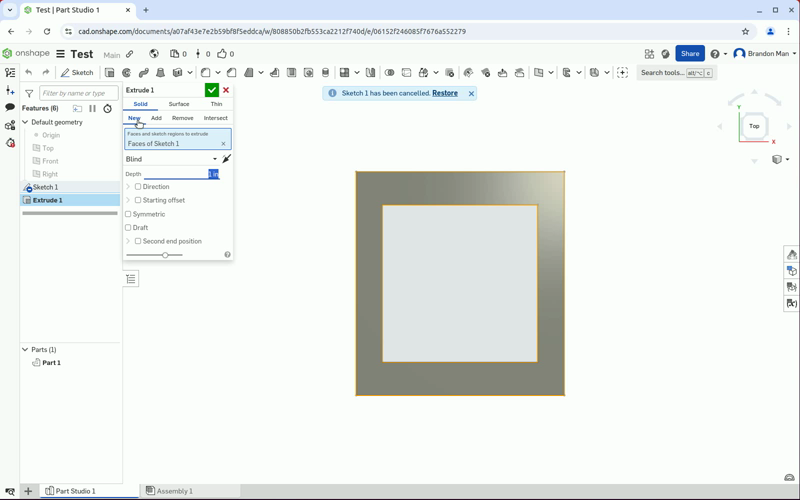
text(10.832)
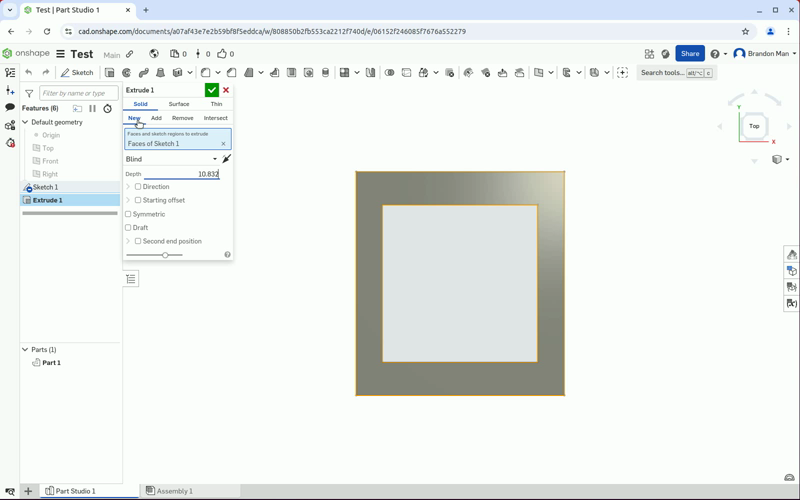
key(enter)
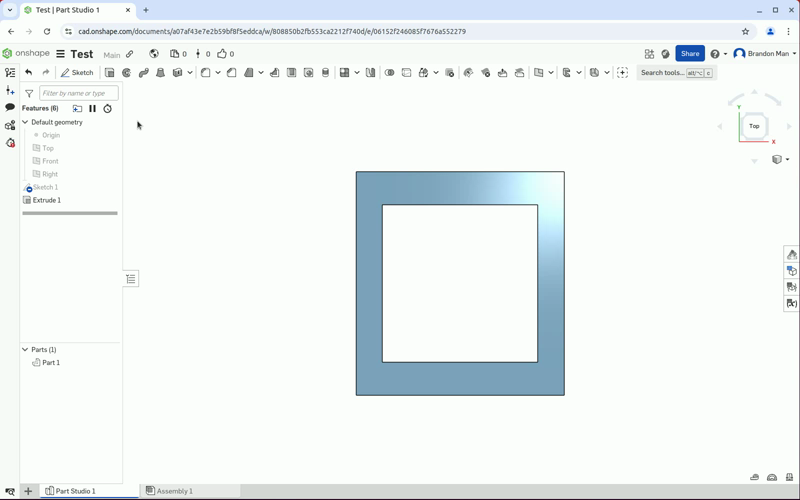
key(shift+h)
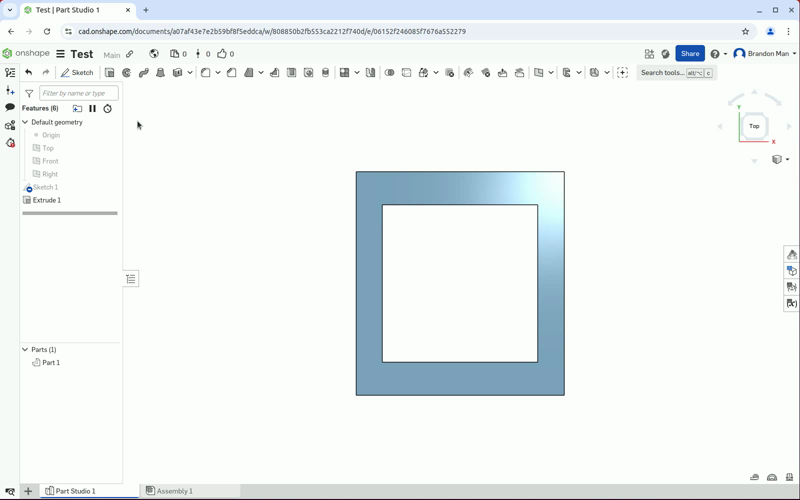
key(shift+h)
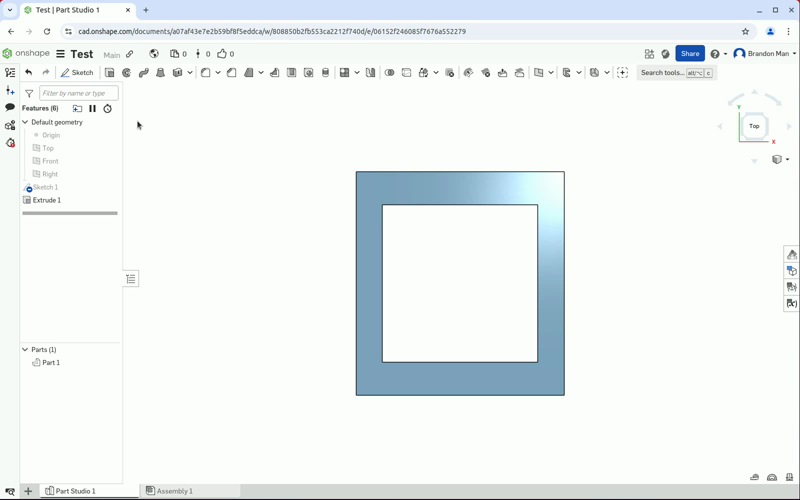
mouse_move(73, 189)
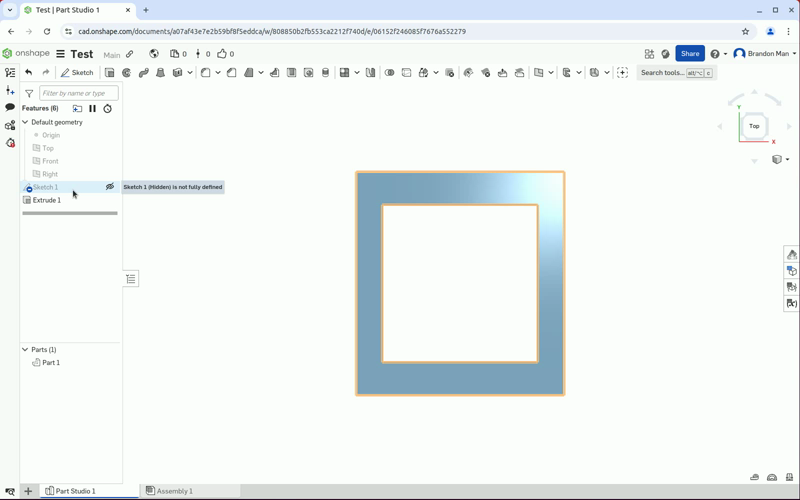
click(73, 189)
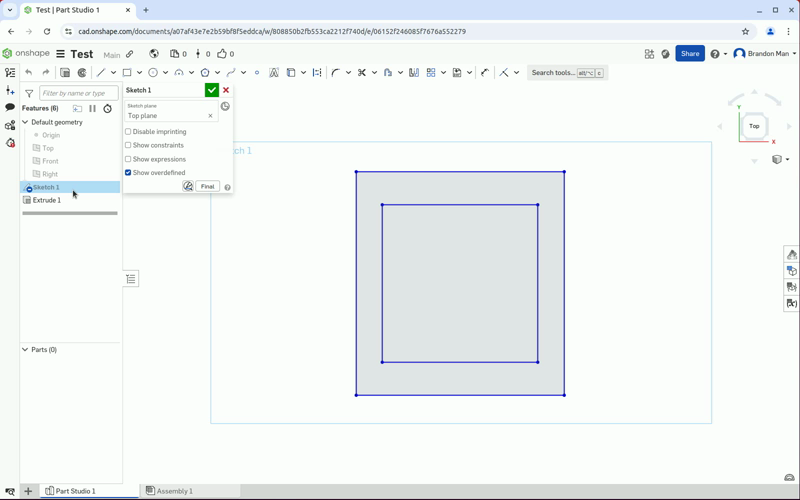
mouse_move(229, 92)
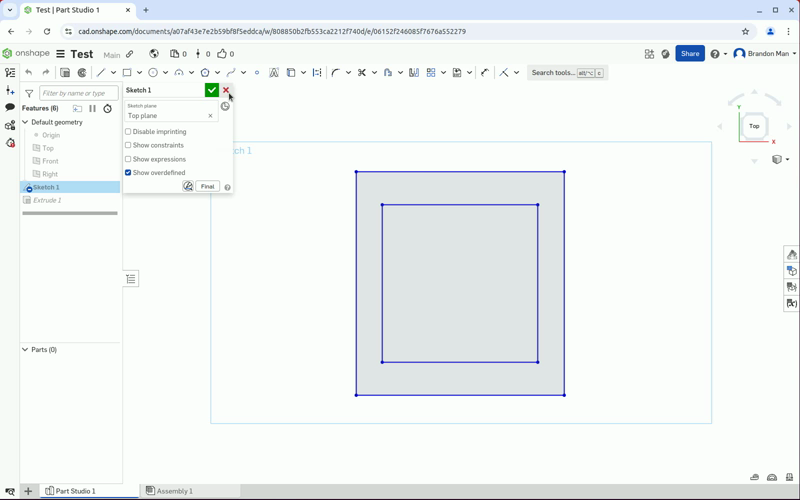
click(229, 92)
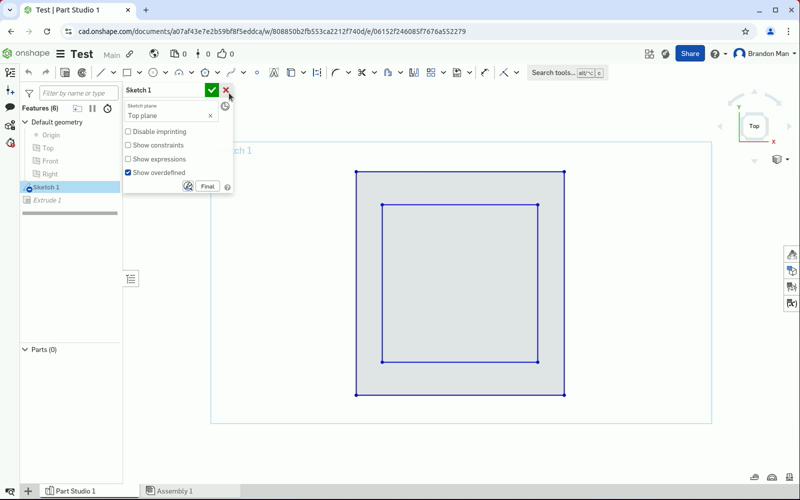
key(shift+s)
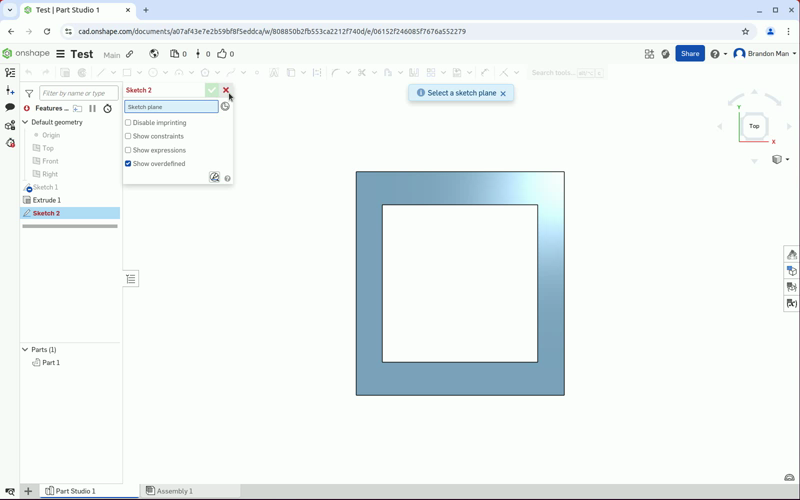
mouse_move(73, 150)
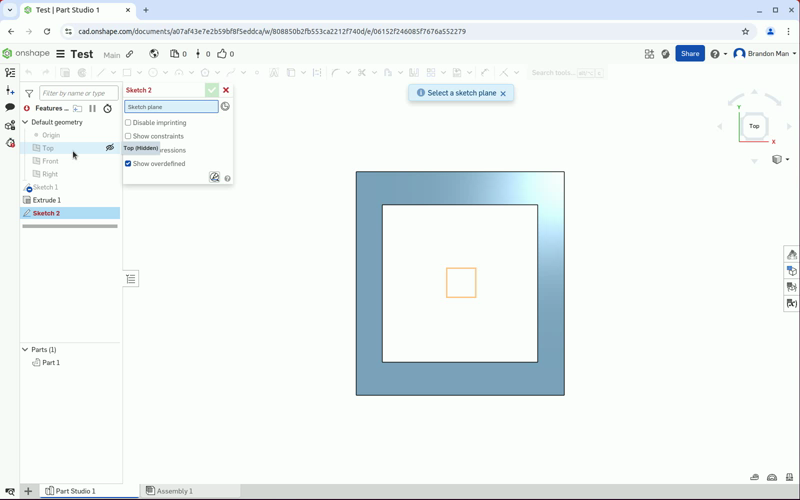
click(73, 150)
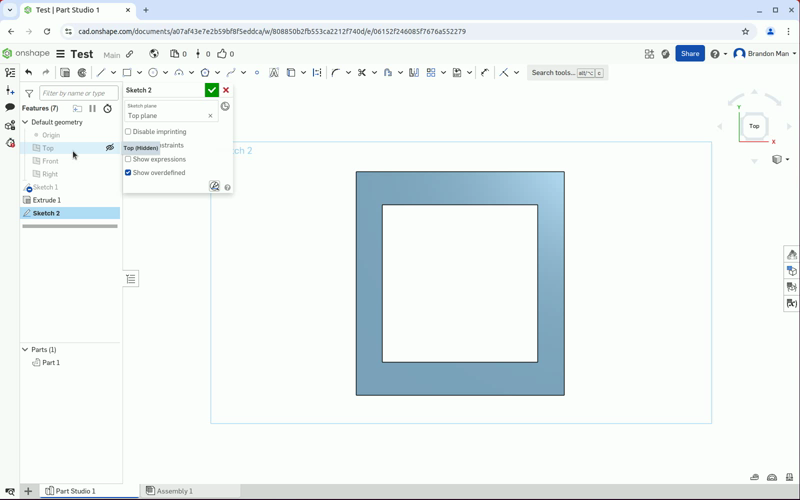
mouse_move(73, 352)
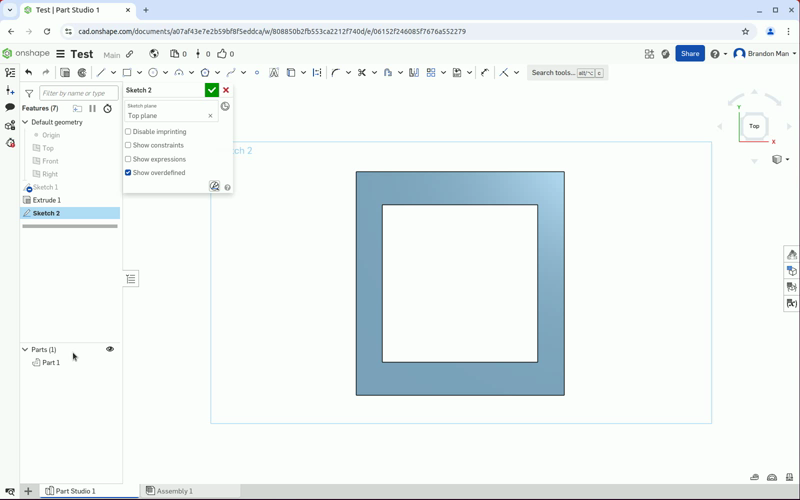
key(y)
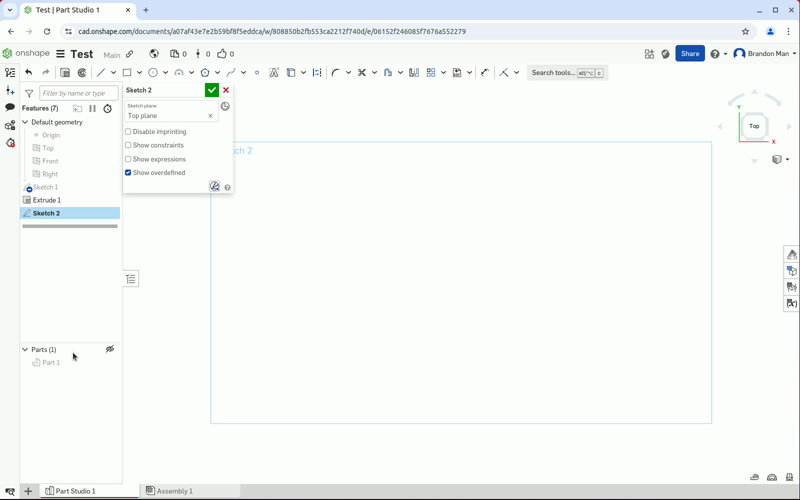
key(l)
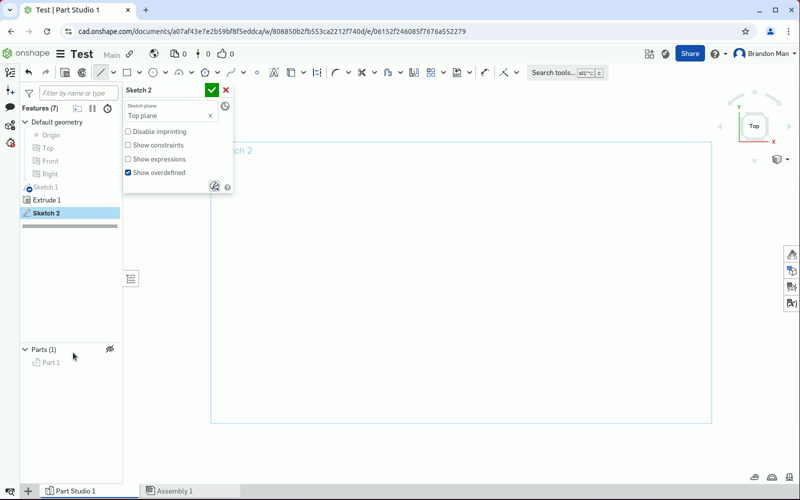
key_down(shift)
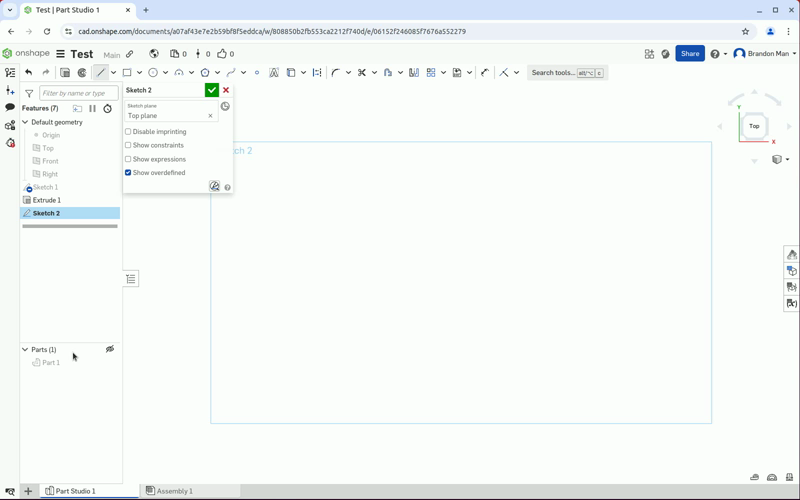
mouse_move(382, 361)
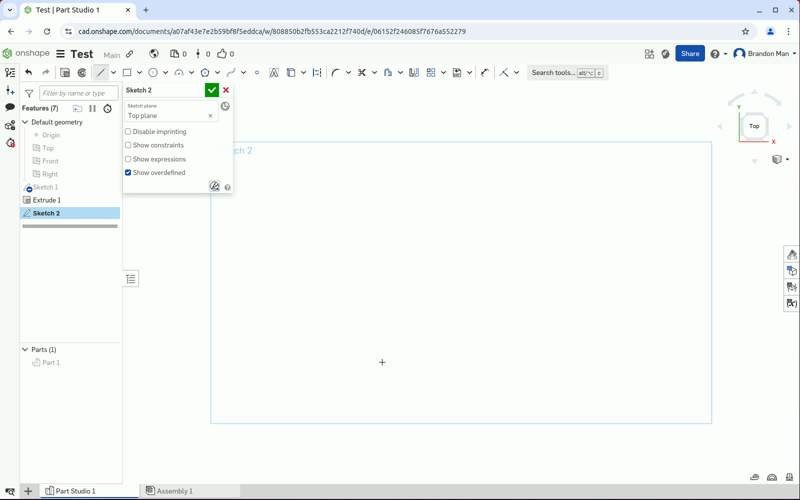
click(382, 361)
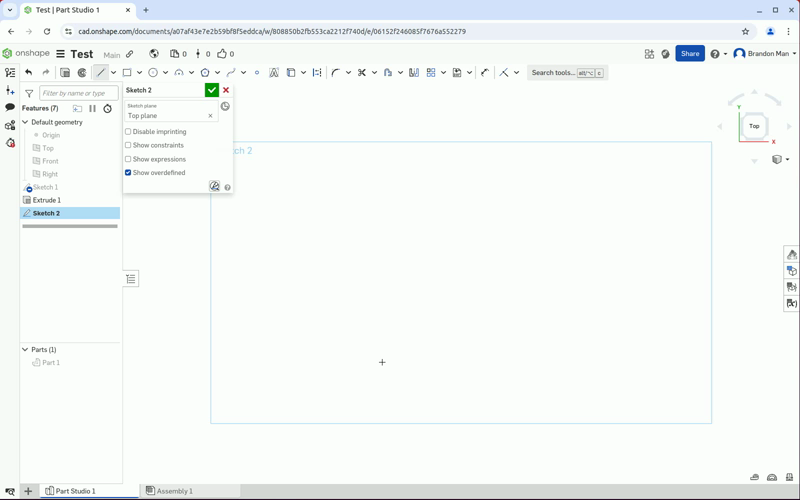
key_up(shift)
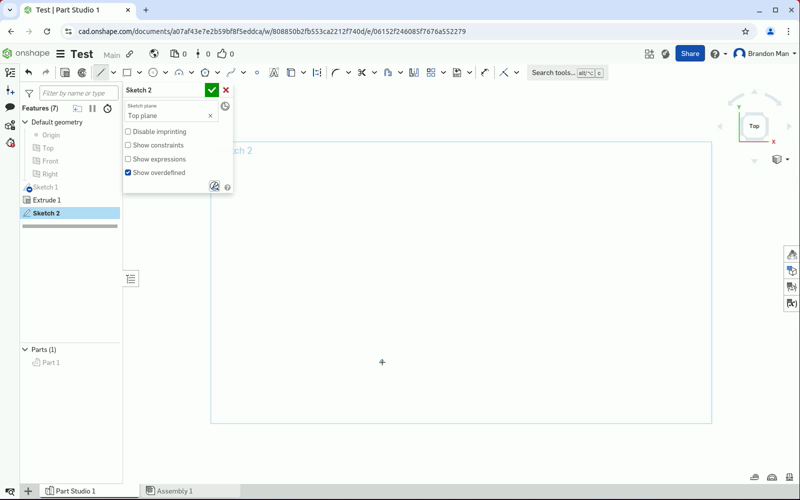
key_down(shift)
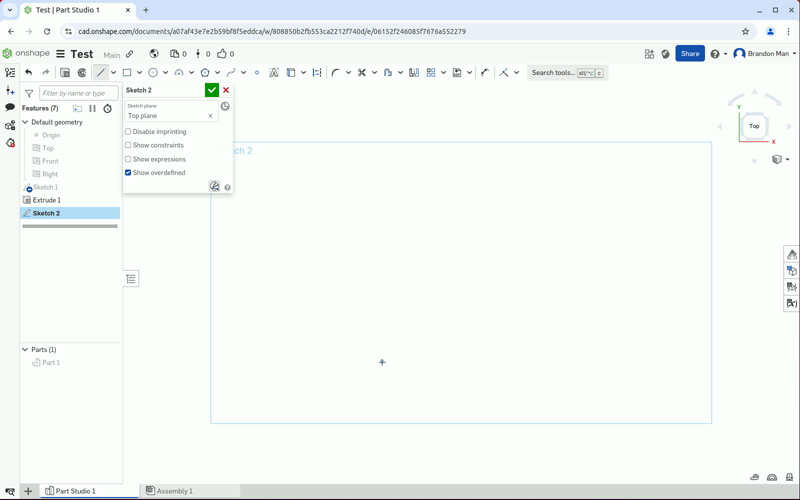
mouse_move(538, 361)
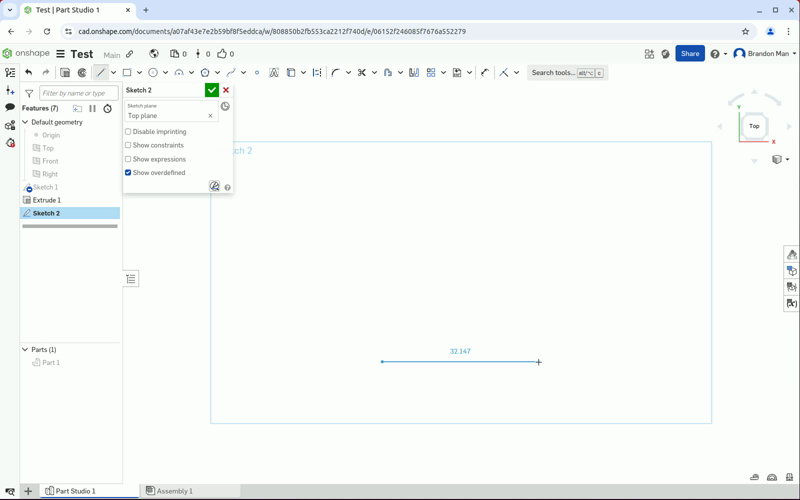
click(538, 361)
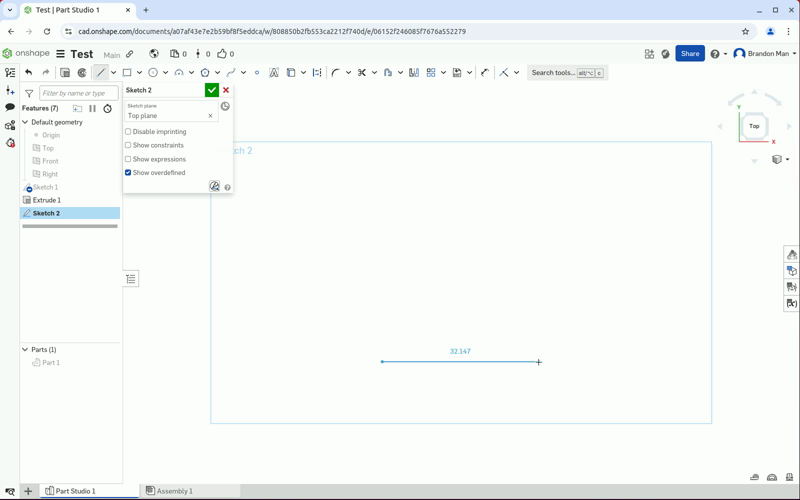
key_up(shift)
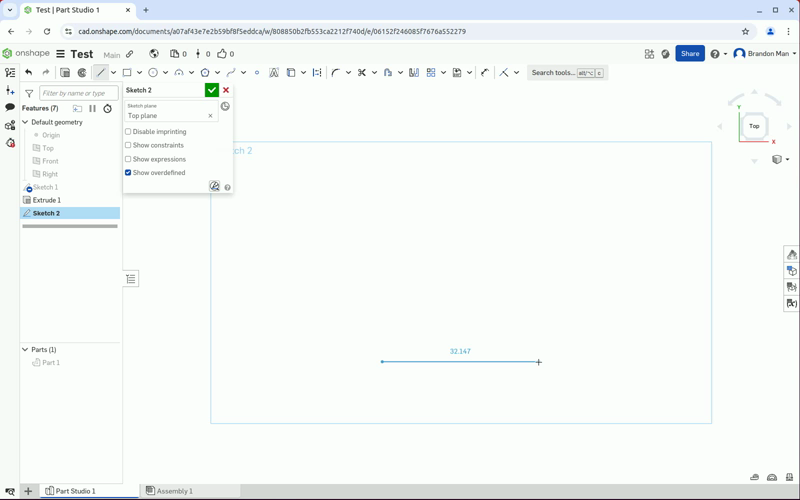
key_down(shift)
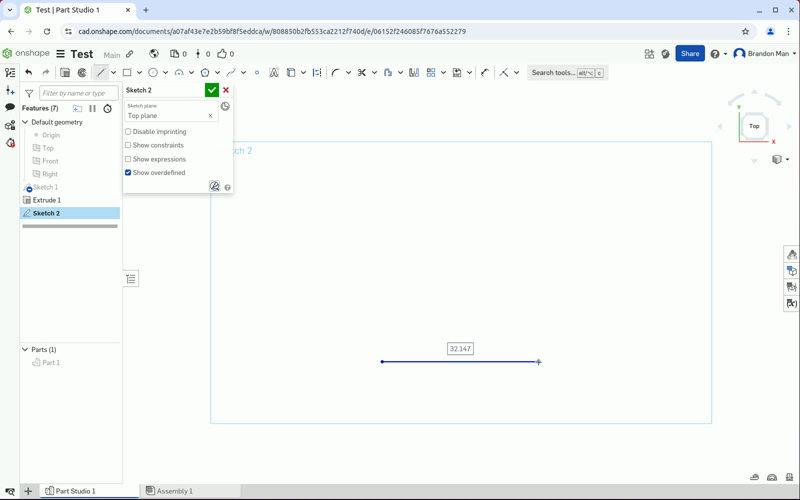
mouse_move(538, 204)
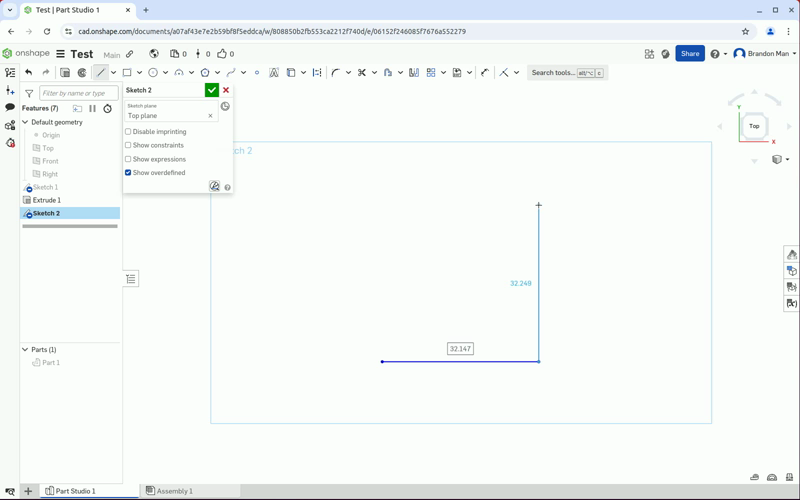
click(538, 204)
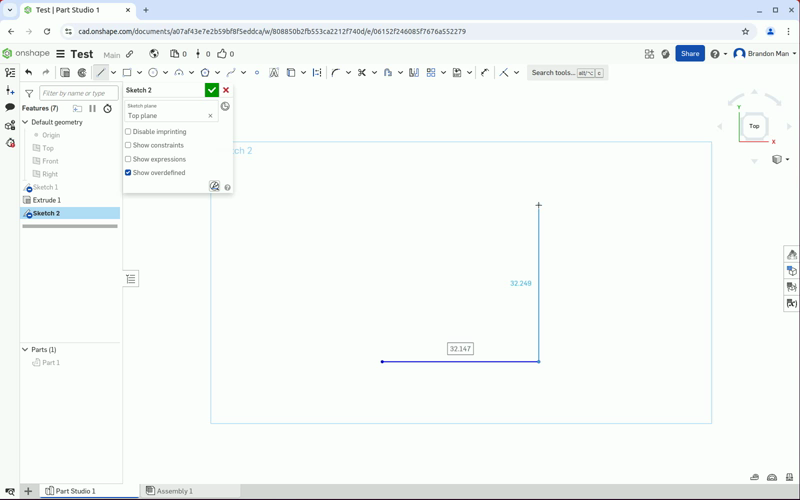
key_up(shift)
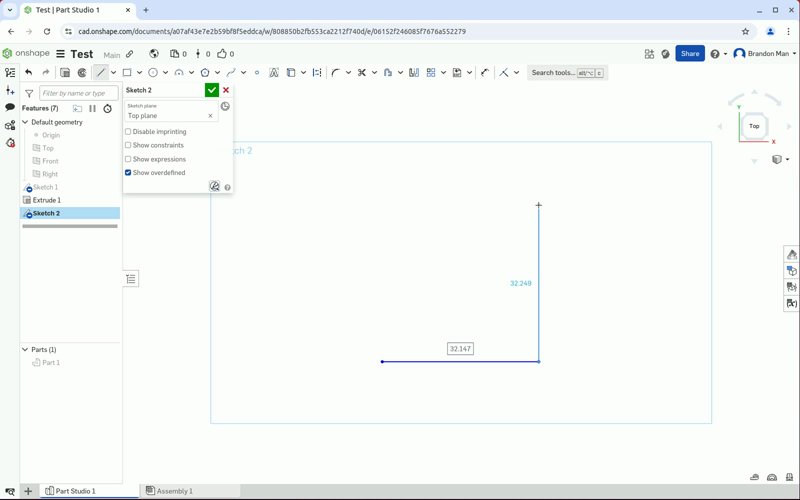
key_down(shift)
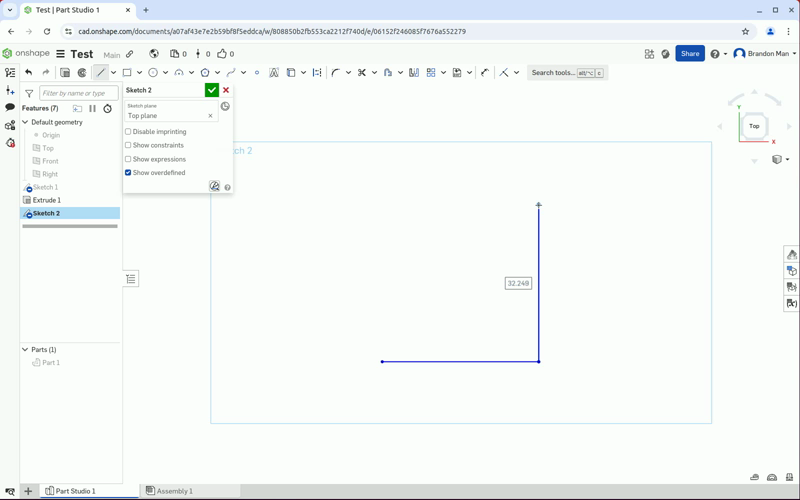
mouse_move(382, 204)
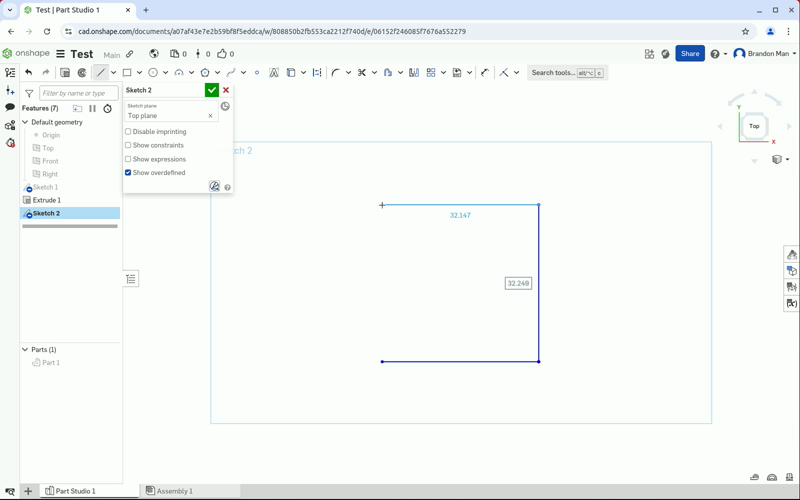
click(382, 204)
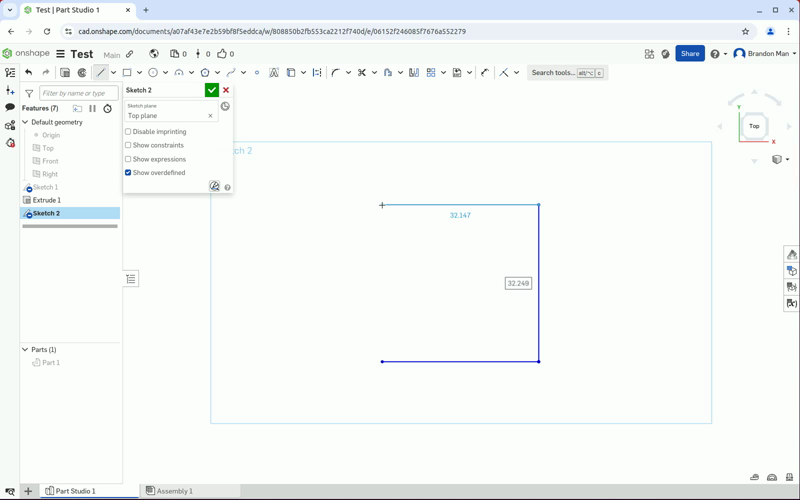
key_up(shift)
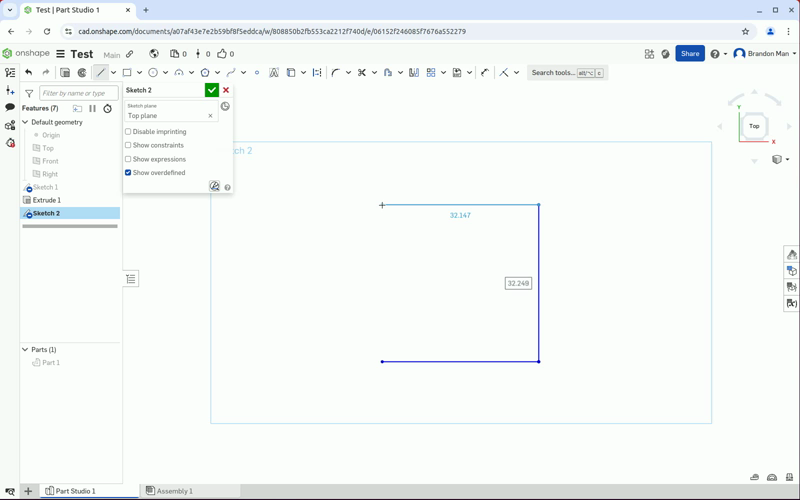
key_down(shift)
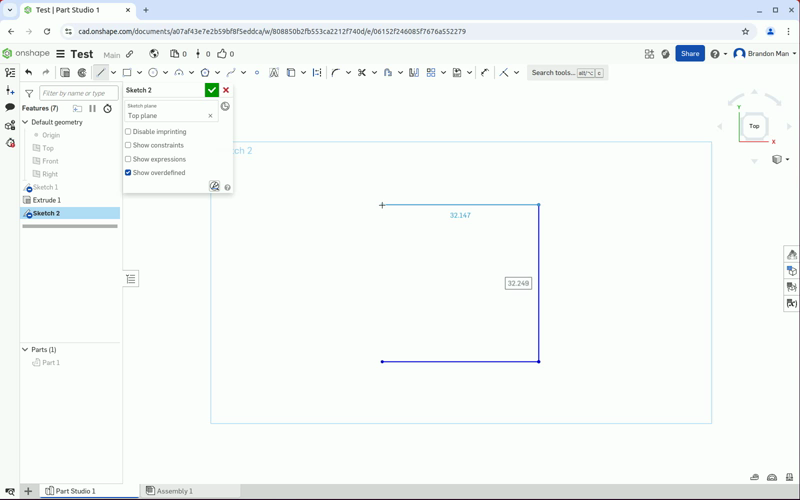
mouse_move(382, 361)
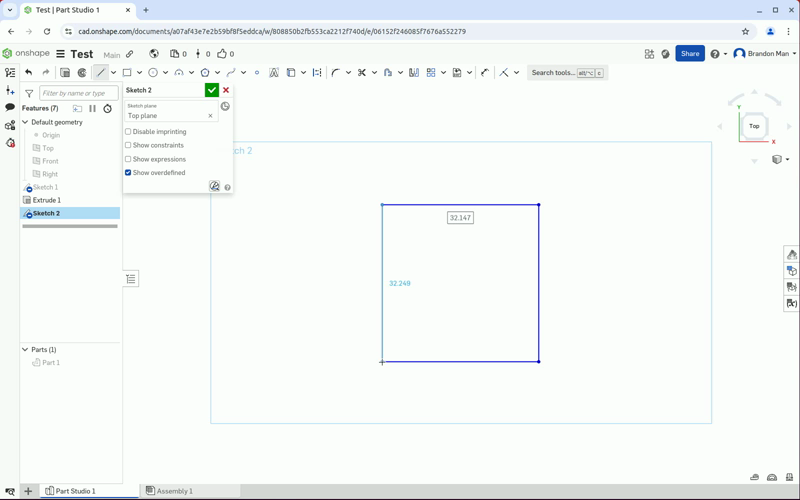
key_up(shift)
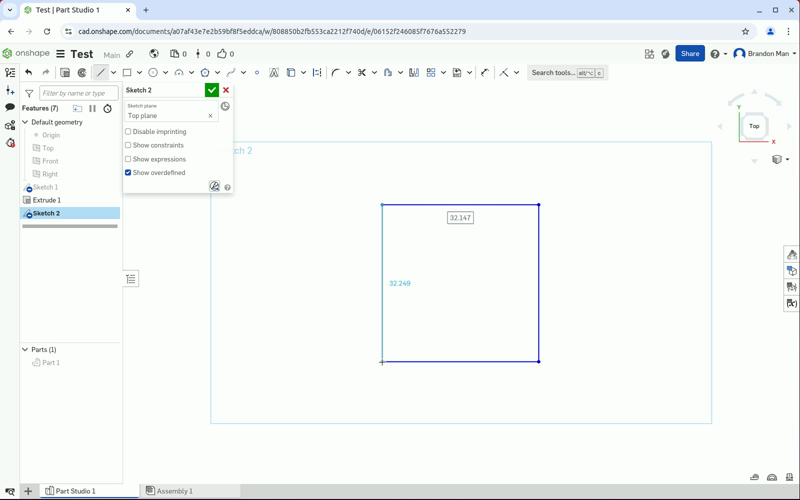
click(382, 361)
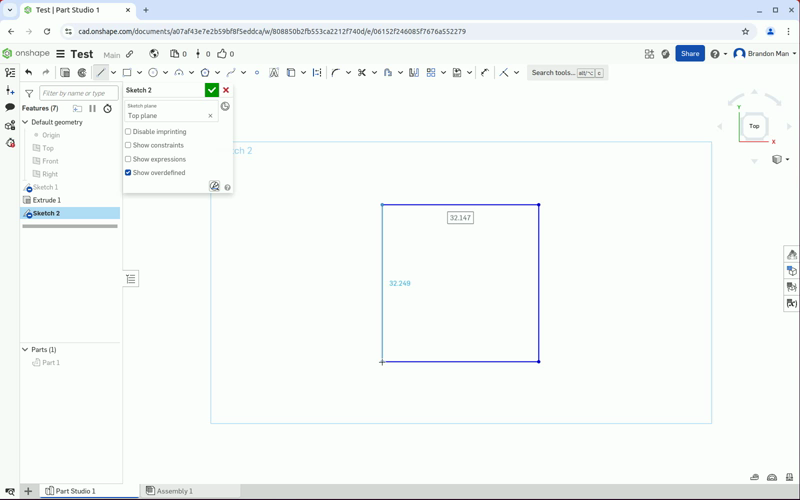
key(esc)
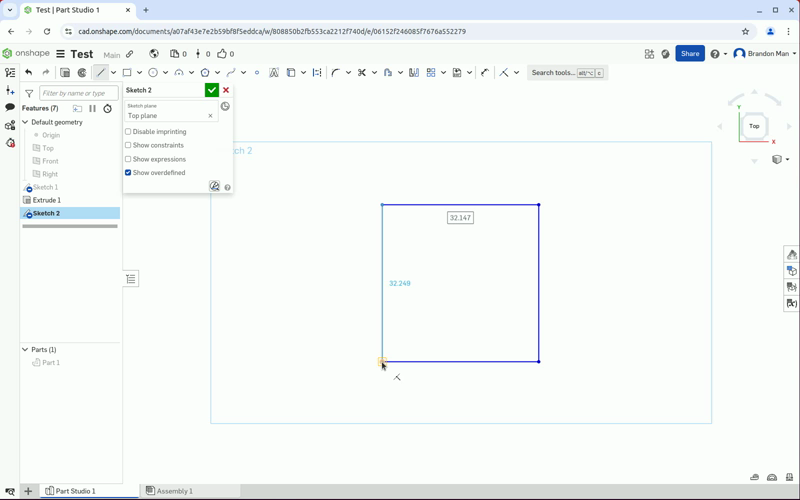
mouse_move(483, 298)
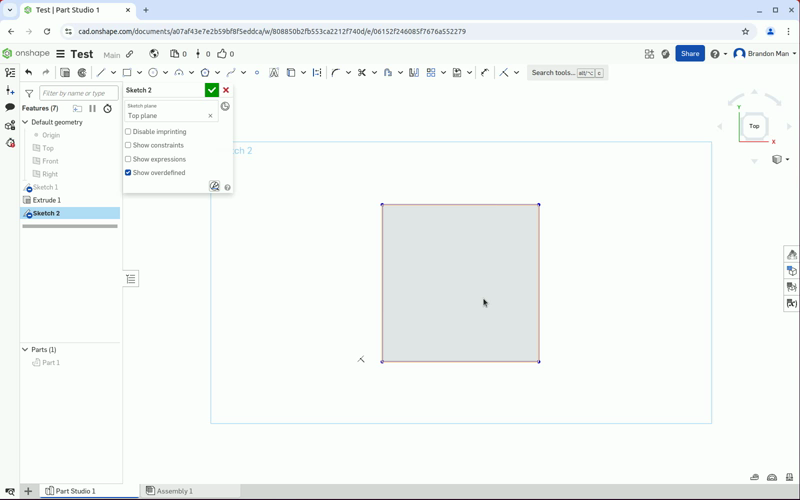
click(483, 298)
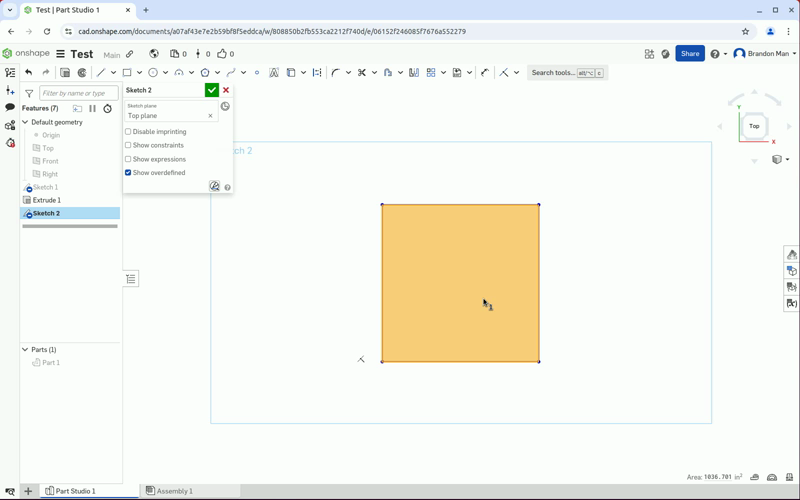
mouse_move(73, 352)
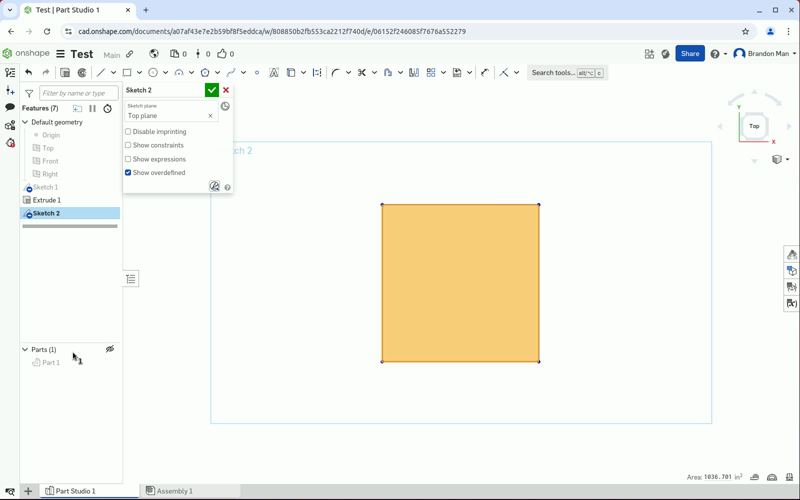
key(shift+y)
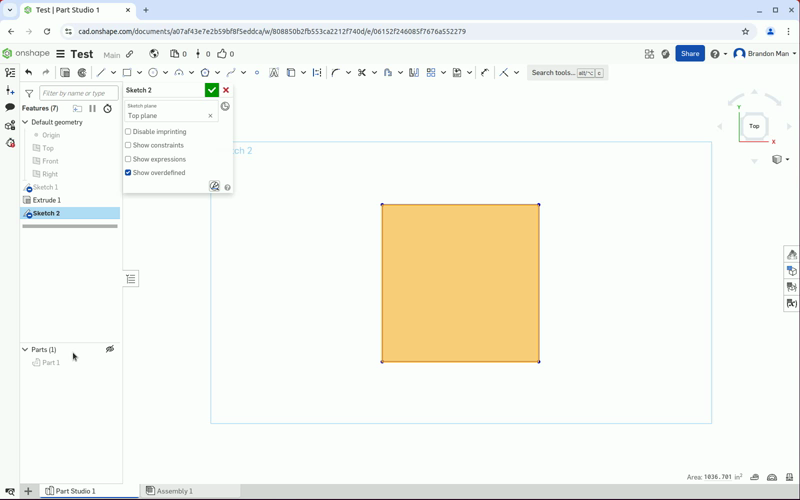
key(shift+e)
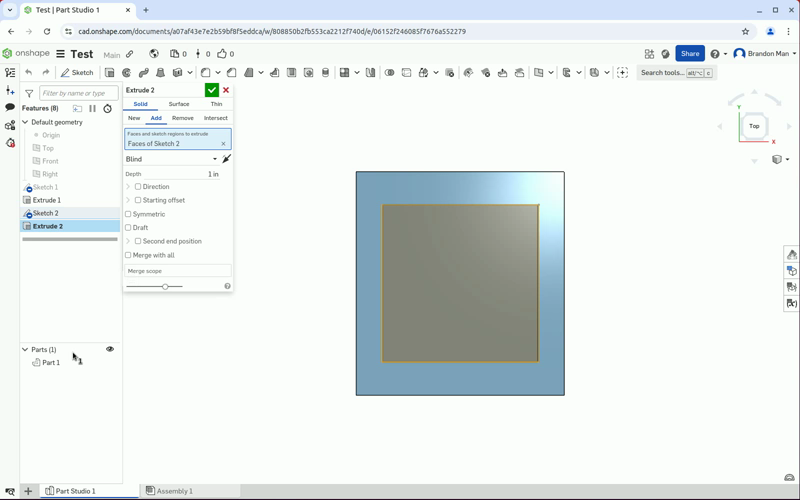
mouse_move(143, 106)
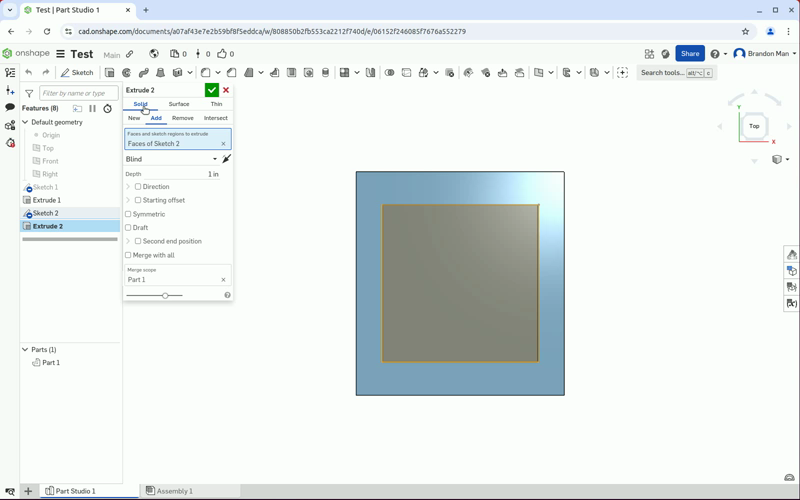
click(143, 106)
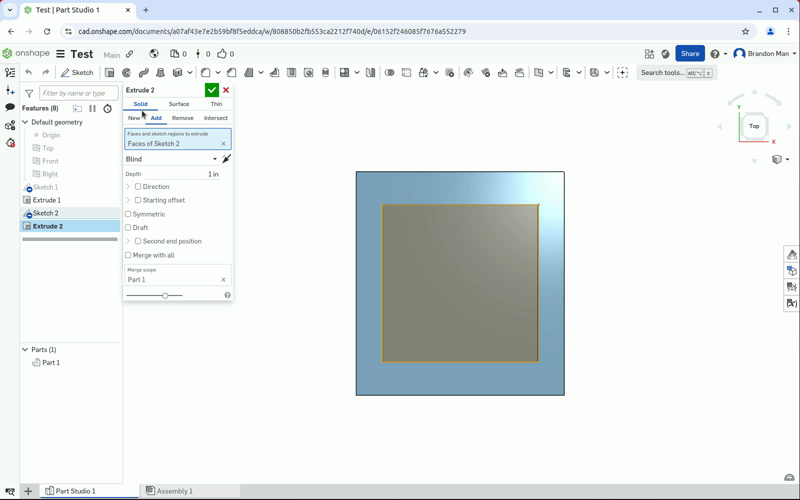
mouse_move(137, 120)
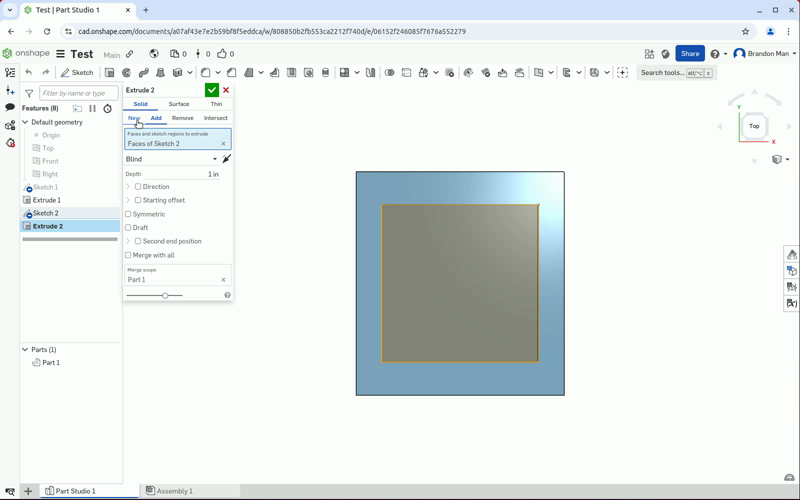
click(137, 120)
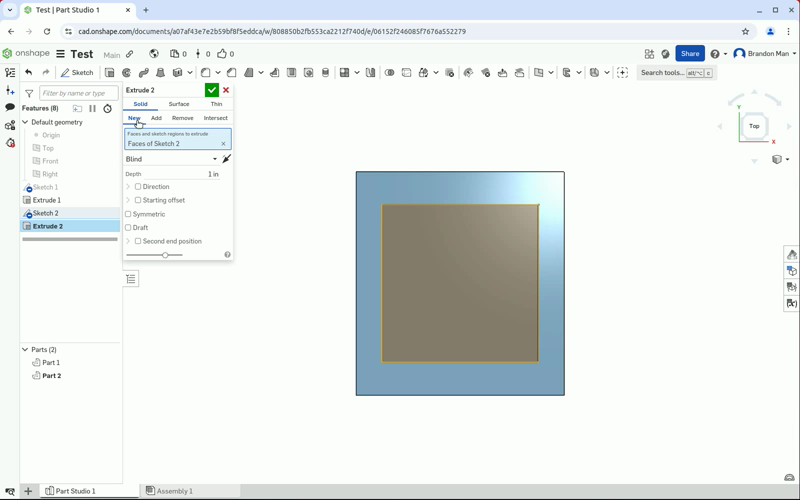
key(tab, 4)
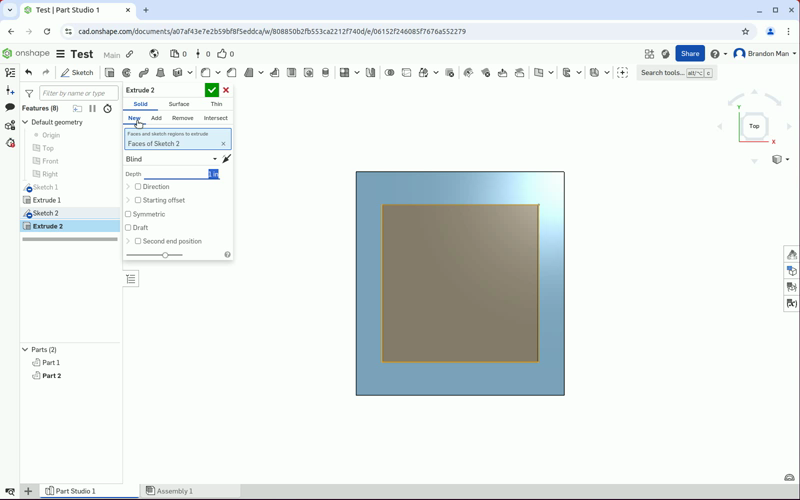
text(-10.832)
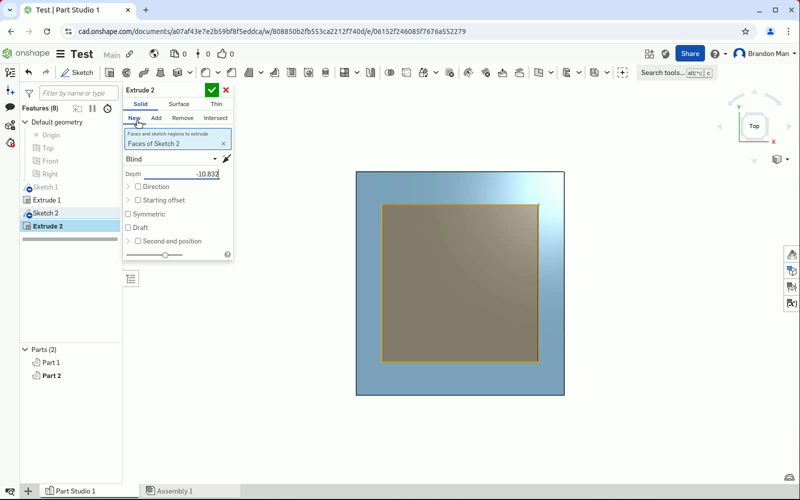
key(enter)
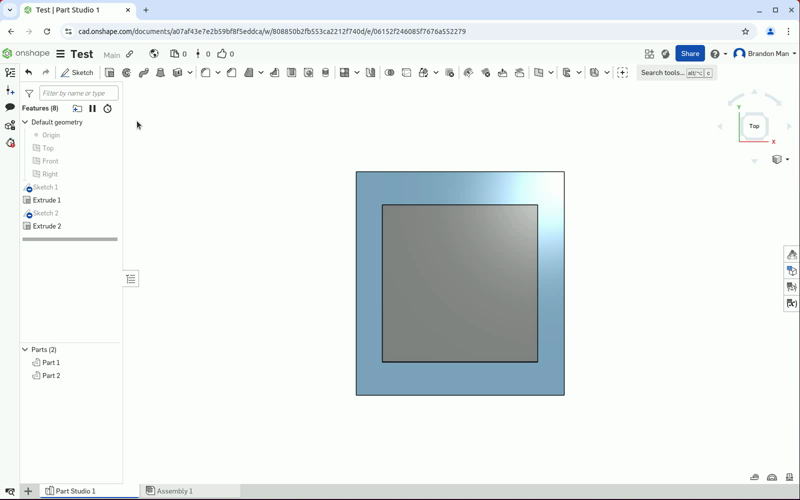
key(shift+h)
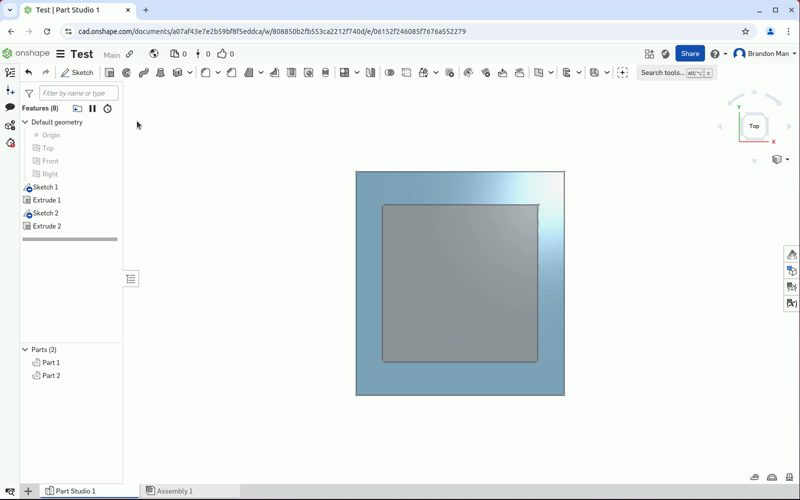
key(shift+h)
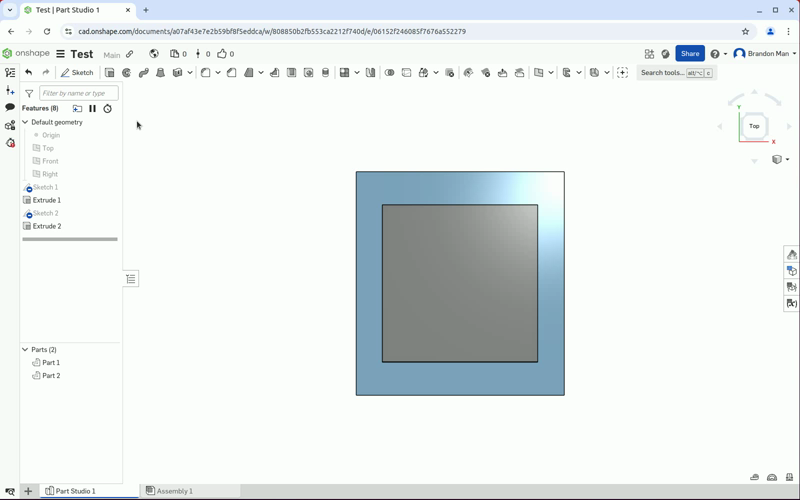
mouse_move(73, 189)
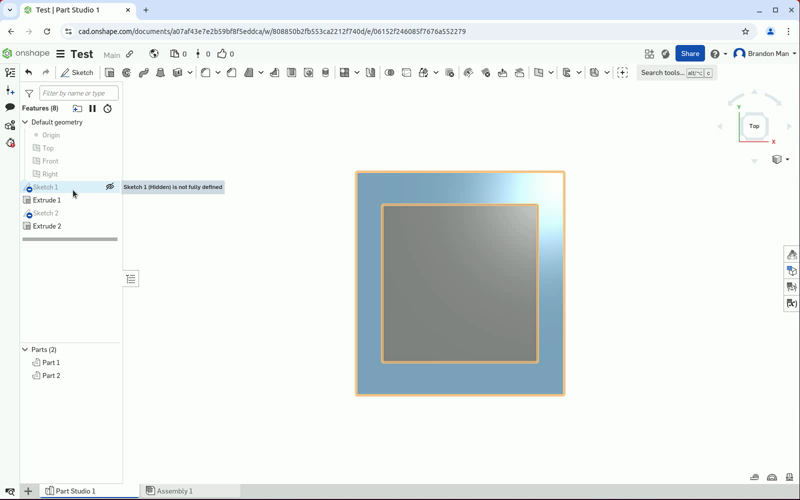
click(73, 189)
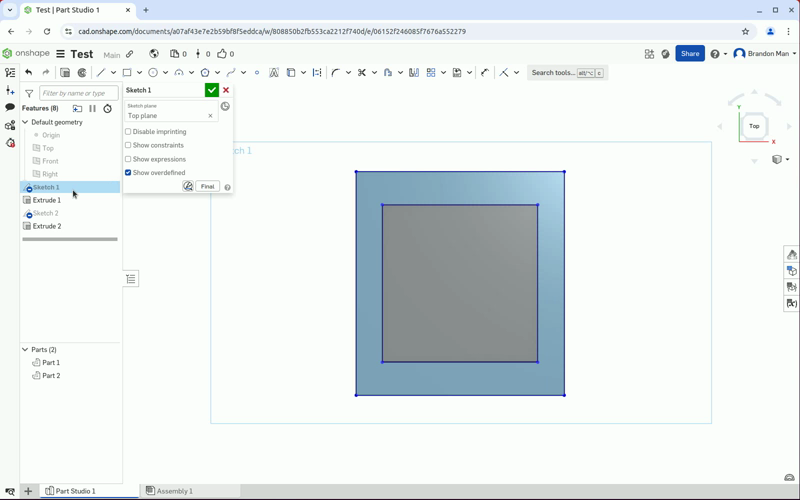
mouse_move(229, 92)
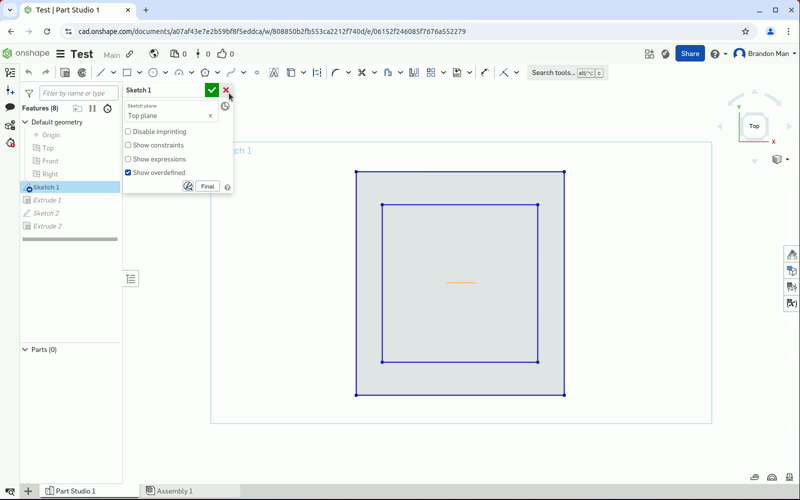
click(229, 92)
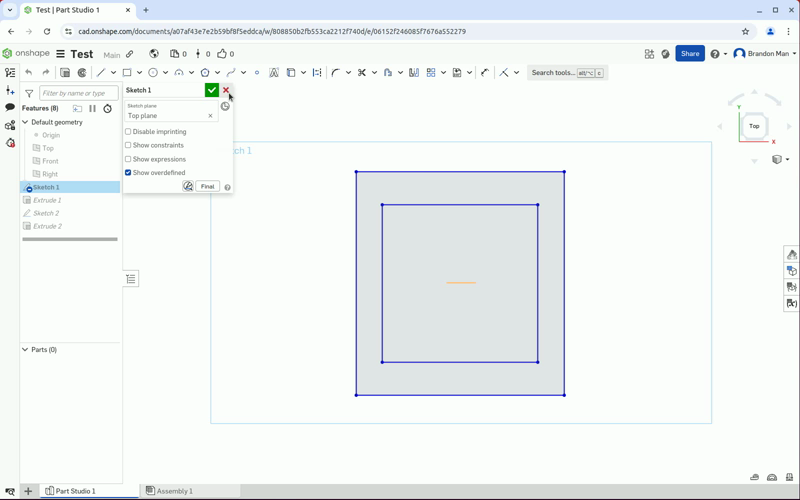
key(shift+s)
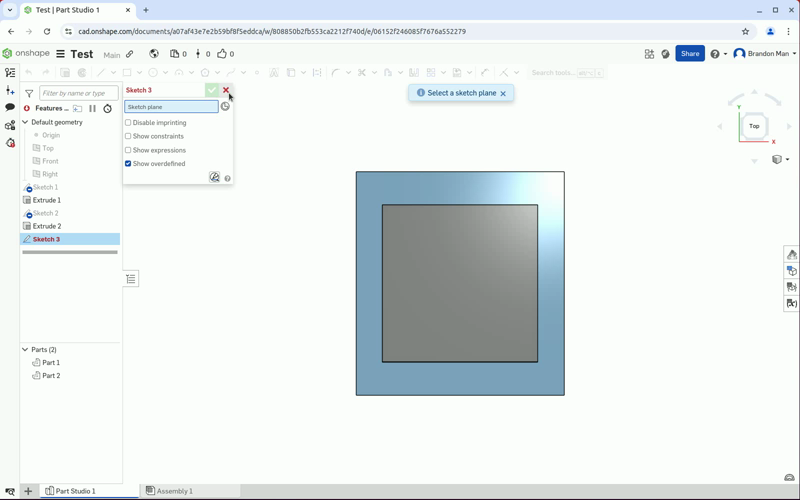
mouse_move(73, 150)
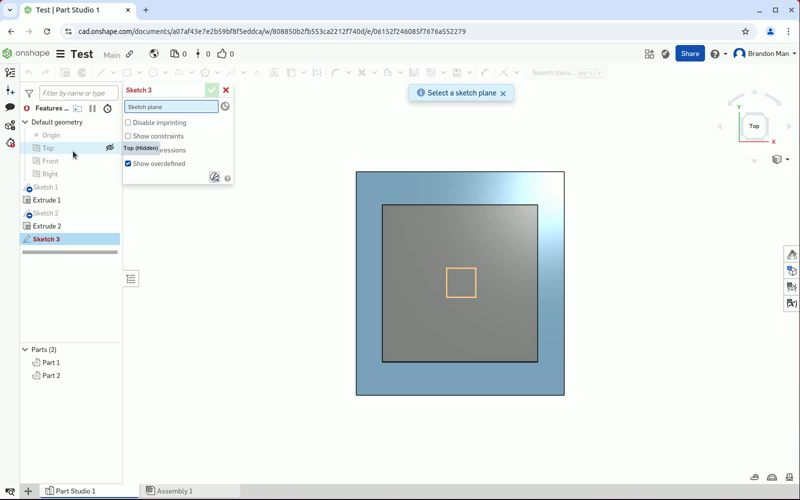
click(73, 150)
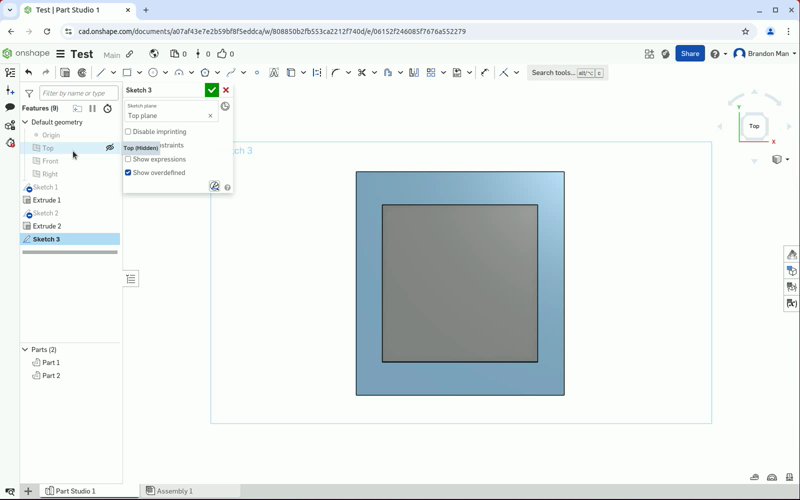
mouse_move(73, 352)
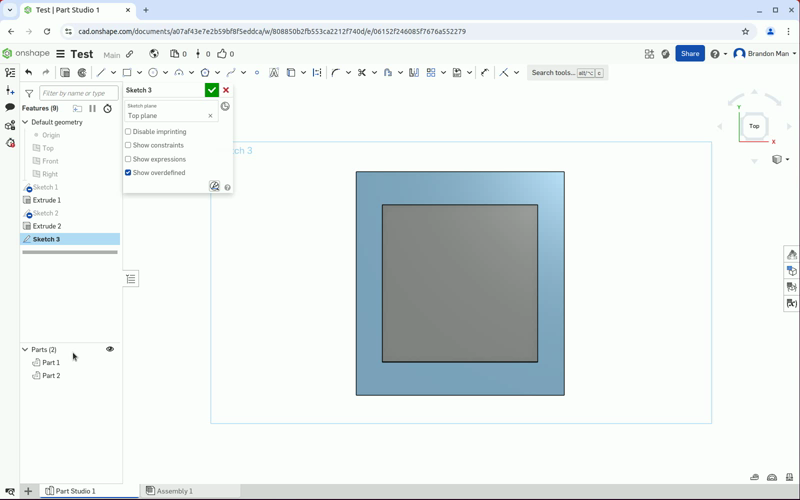
key(y)
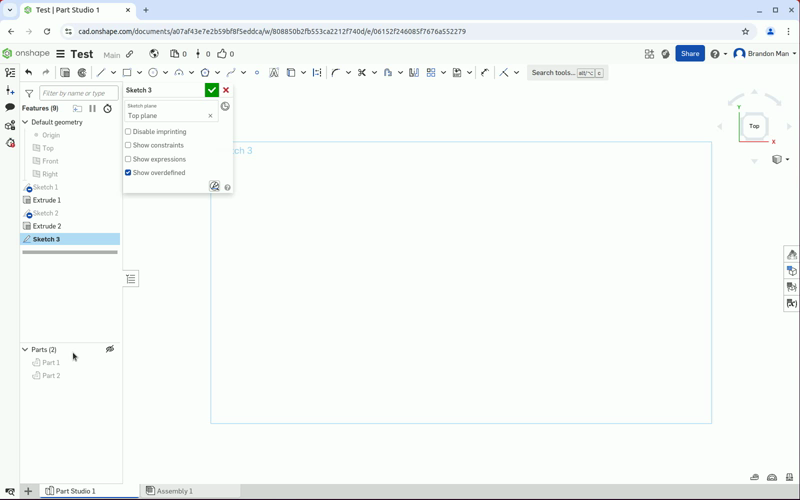
key(l)
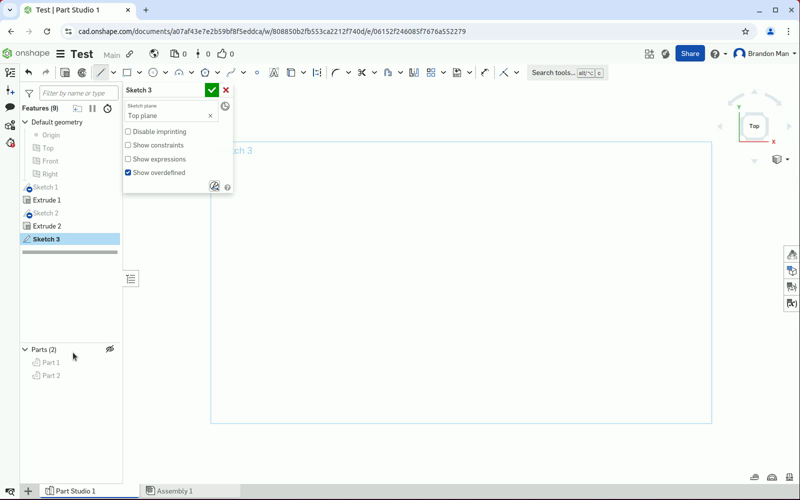
key_down(shift)
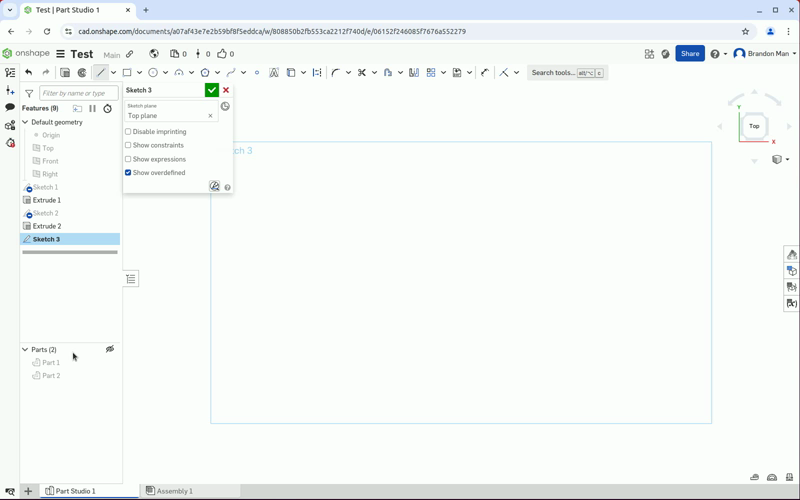
mouse_move(356, 395)
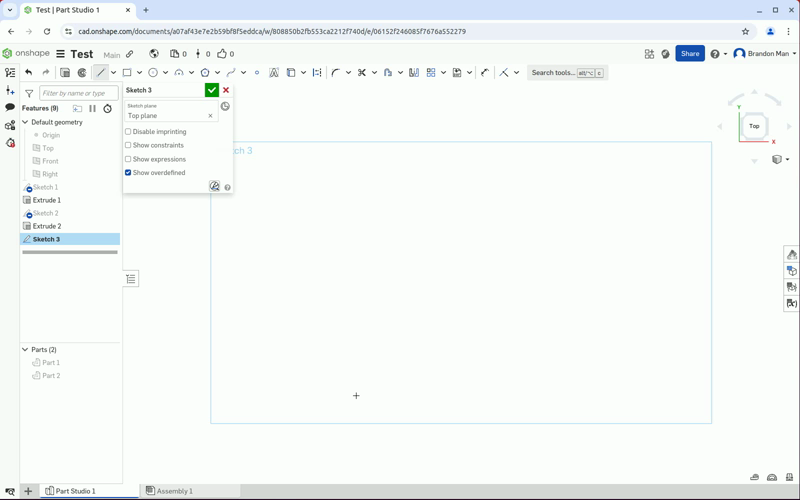
click(356, 395)
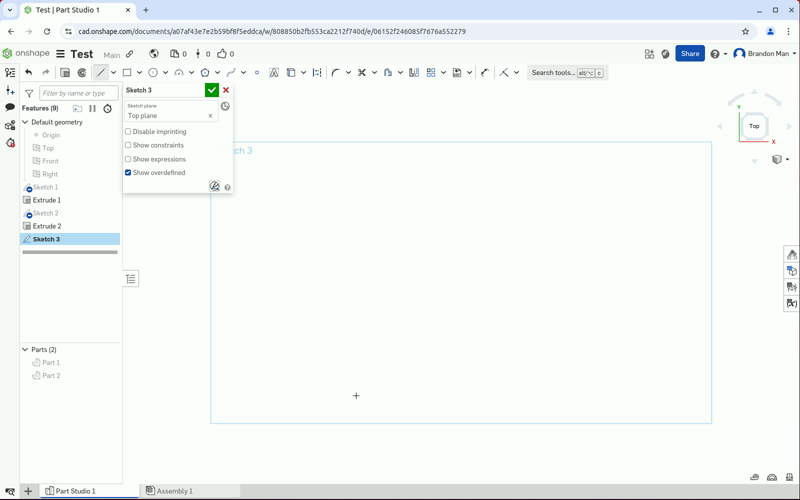
key_up(shift)
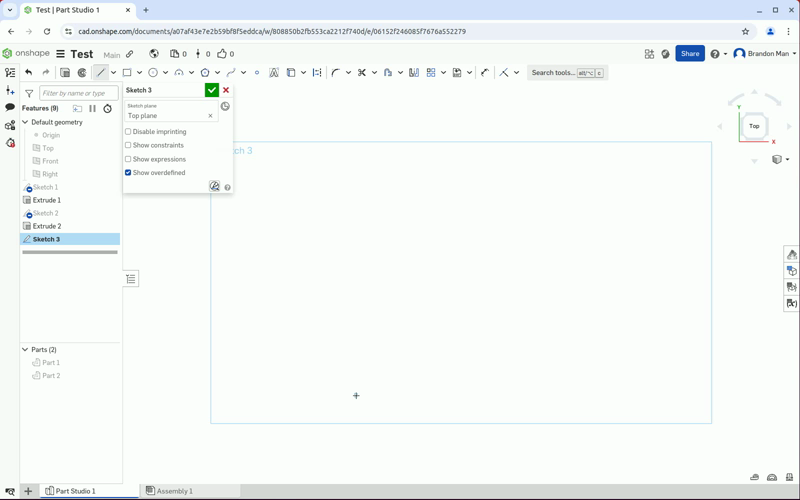
key_down(shift)
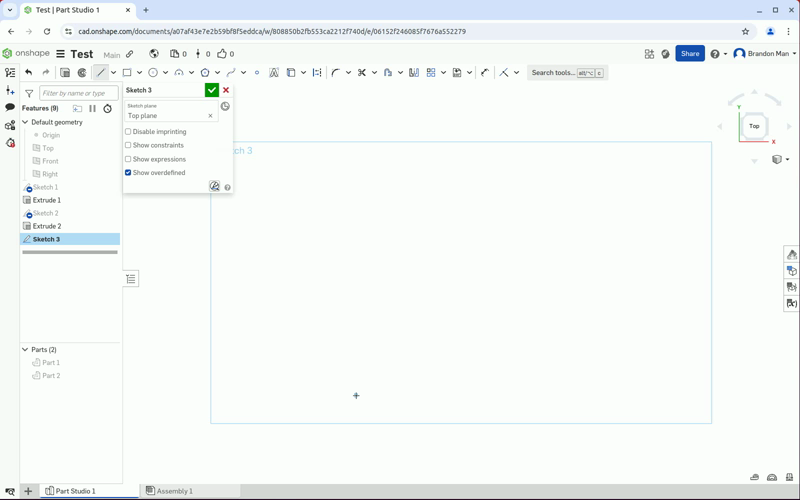
mouse_move(564, 395)
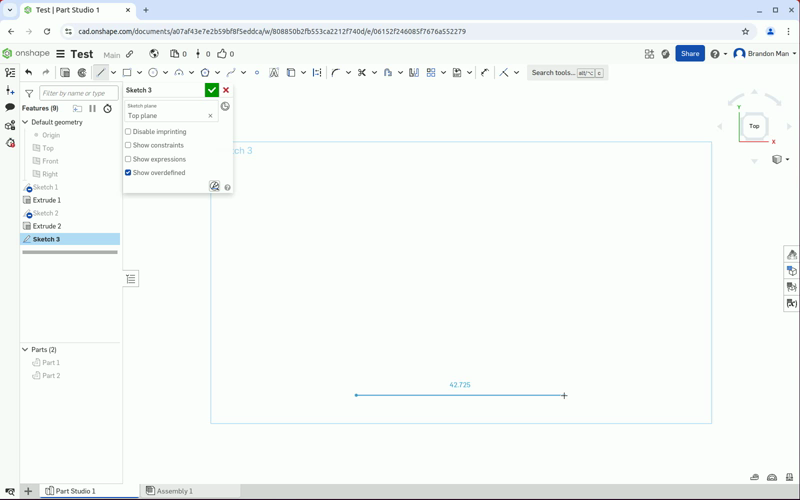
click(564, 395)
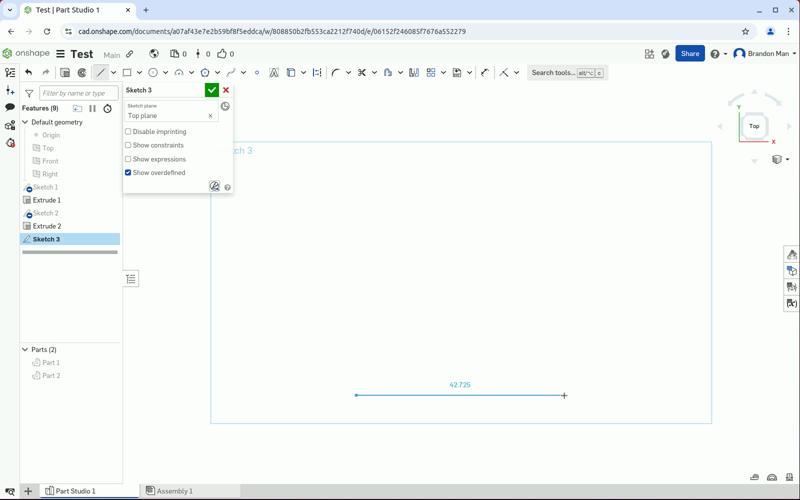
key_up(shift)
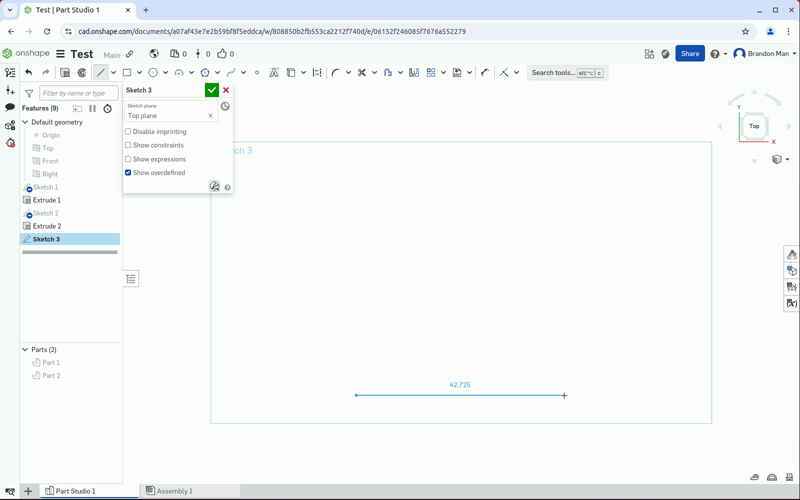
key_down(shift)
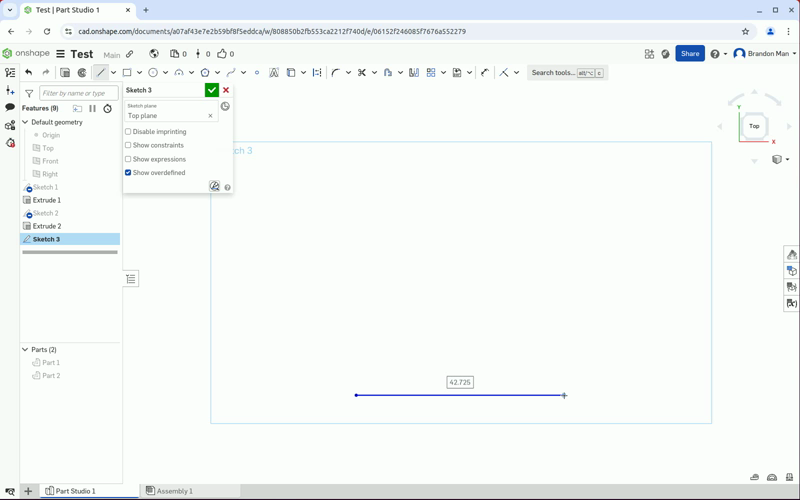
mouse_move(564, 171)
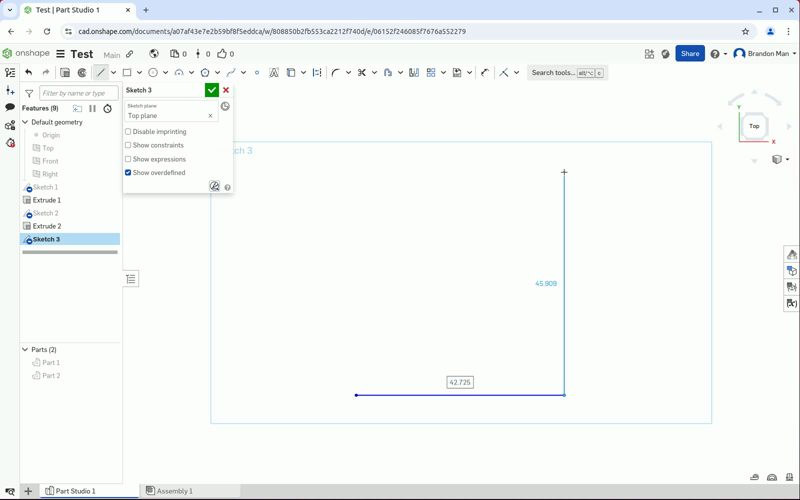
click(564, 171)
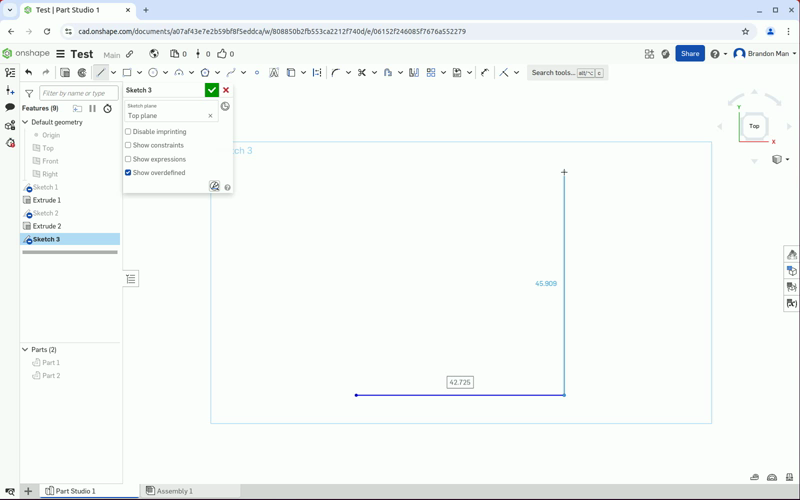
key_up(shift)
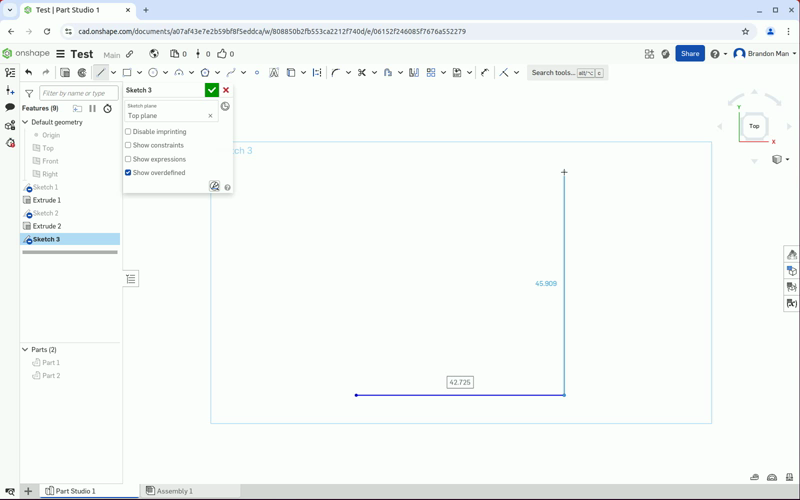
key_down(shift)
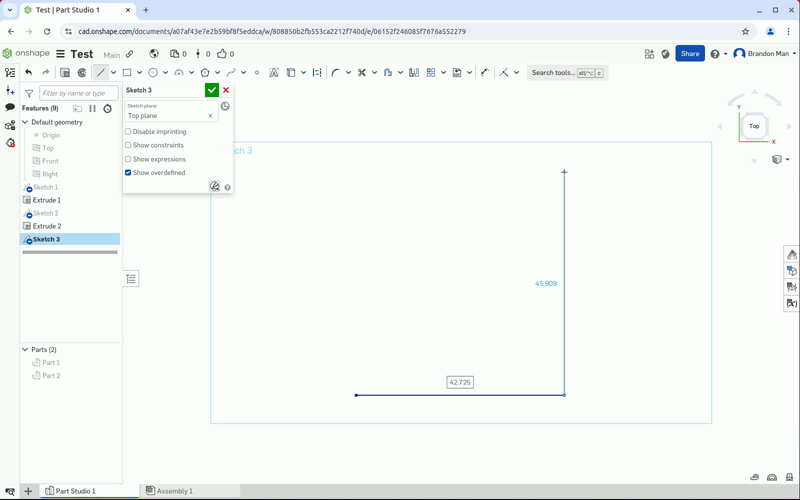
mouse_move(356, 171)
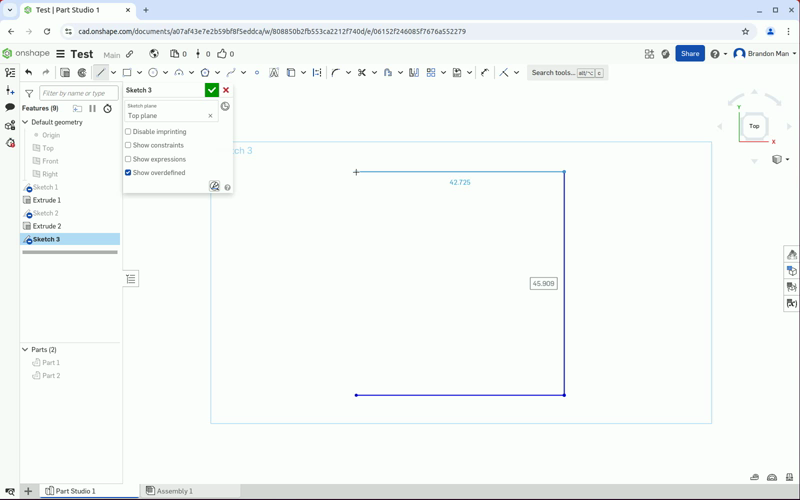
click(356, 171)
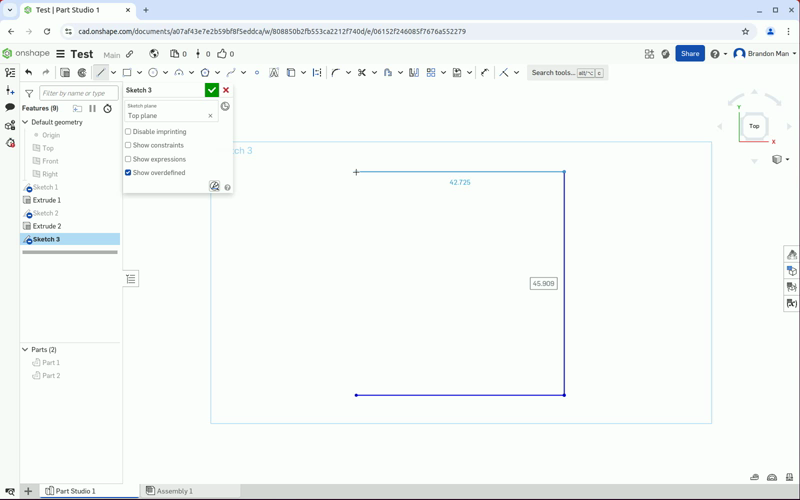
key_up(shift)
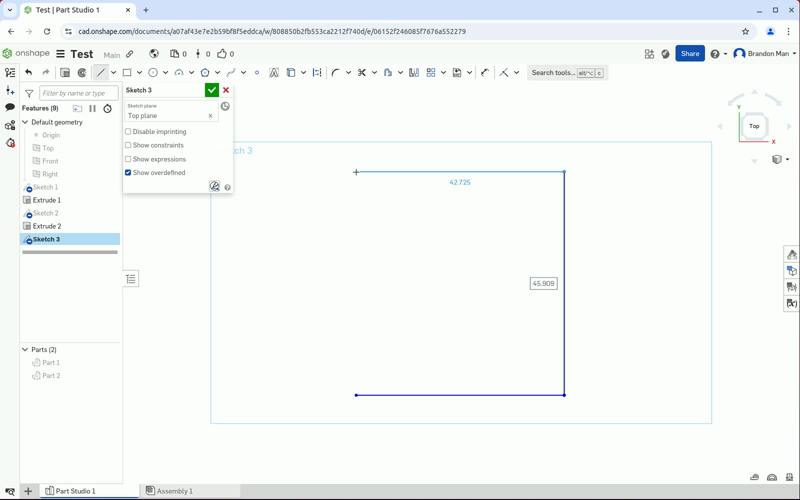
key_down(shift)
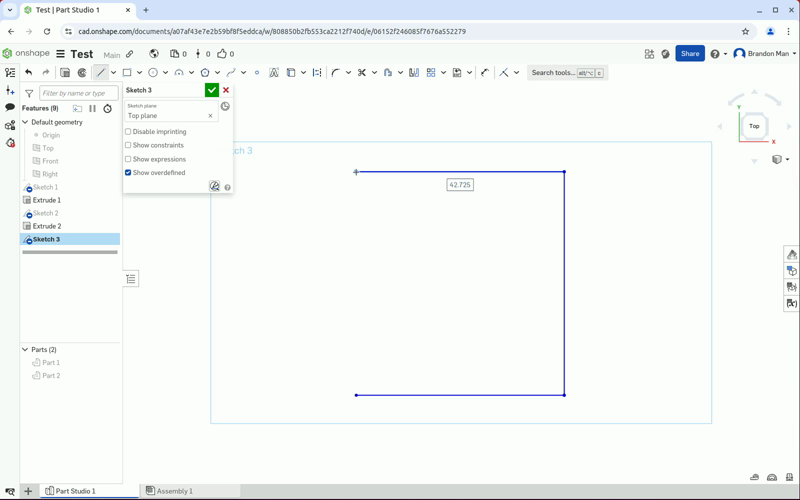
mouse_move(356, 395)
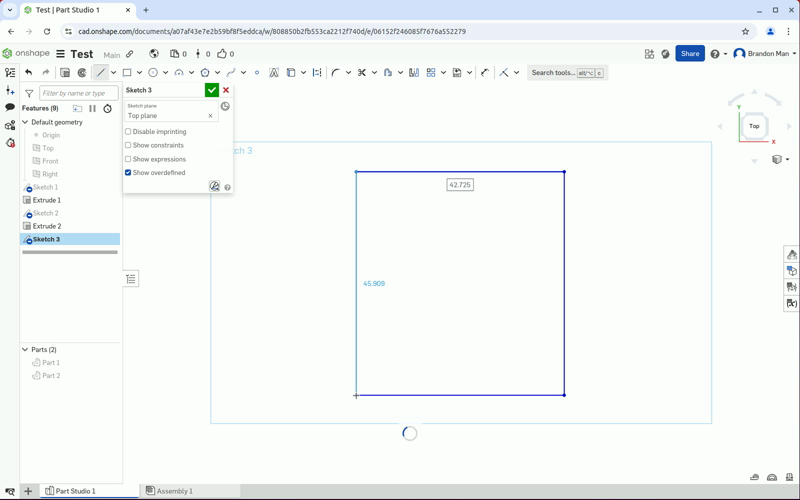
key_up(shift)
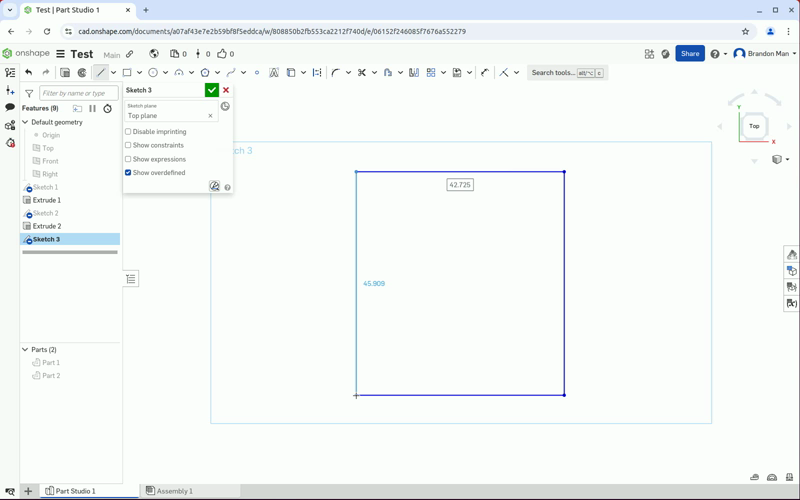
click(356, 395)
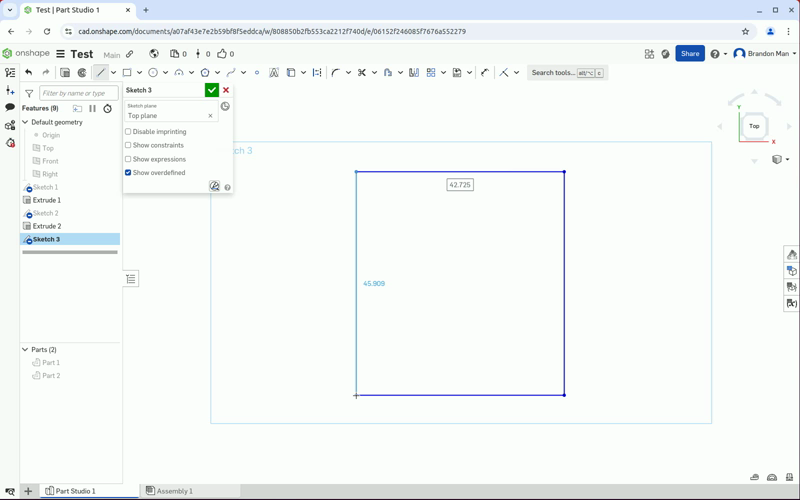
key(esc)
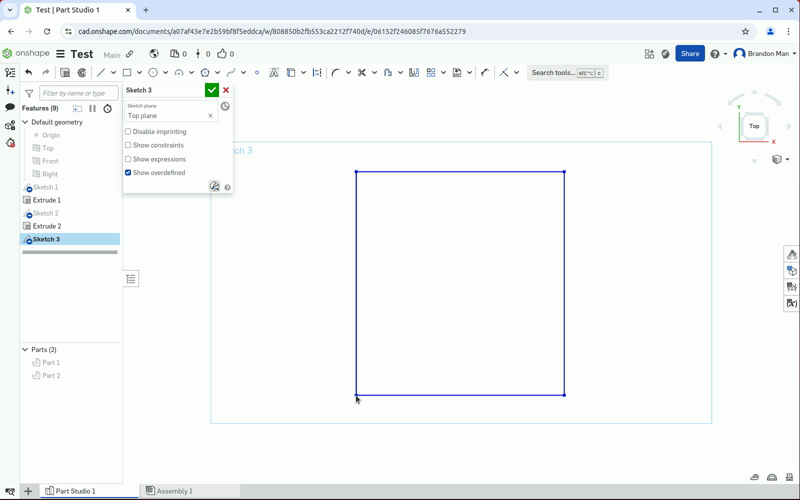
key(l)
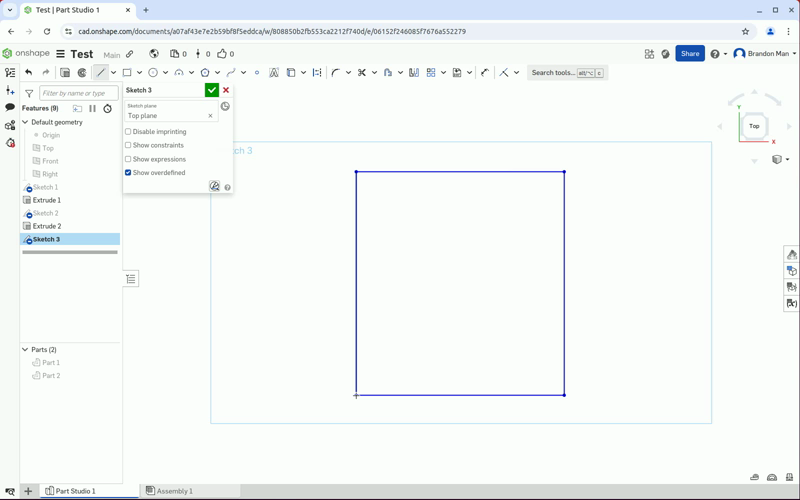
key_down(shift)
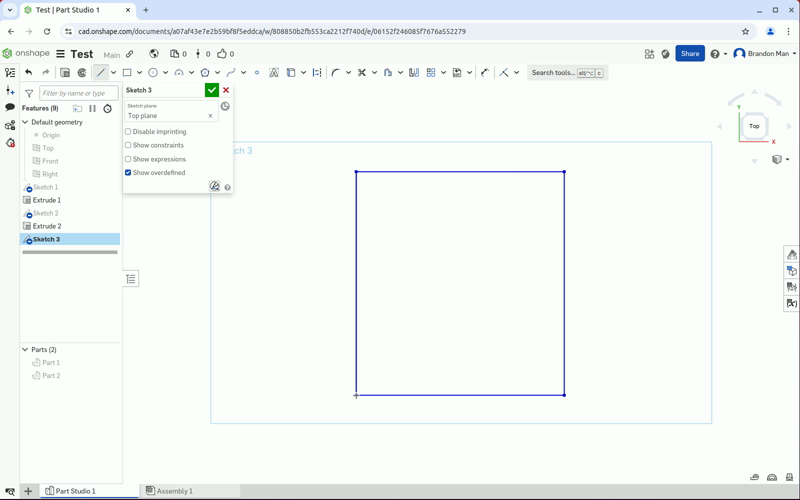
mouse_move(382, 362)
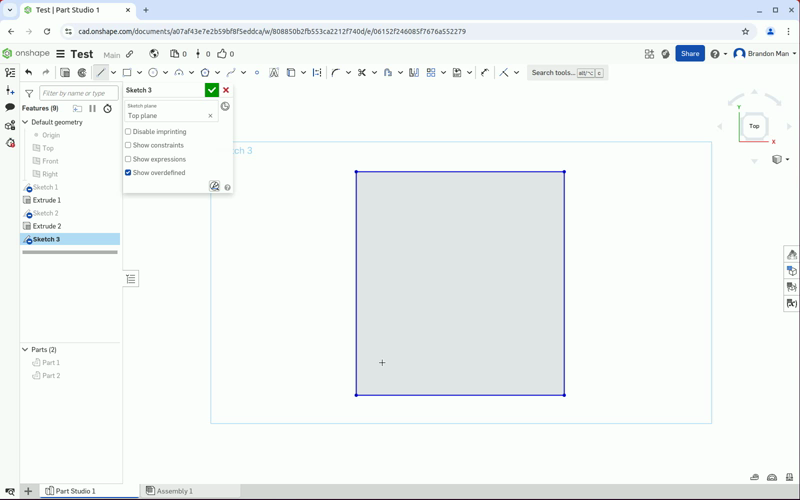
click(382, 362)
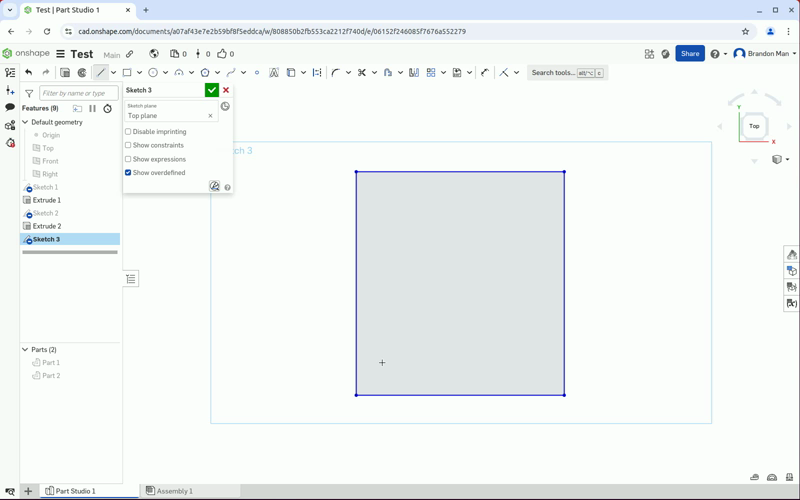
key_up(shift)
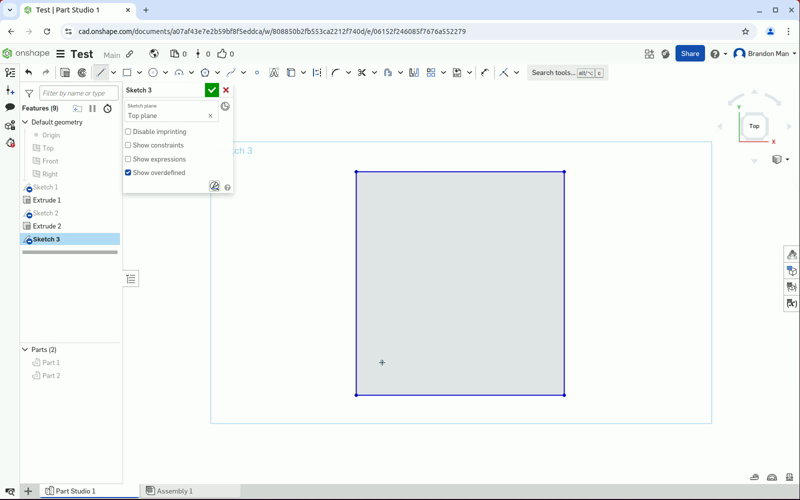
key_down(shift)
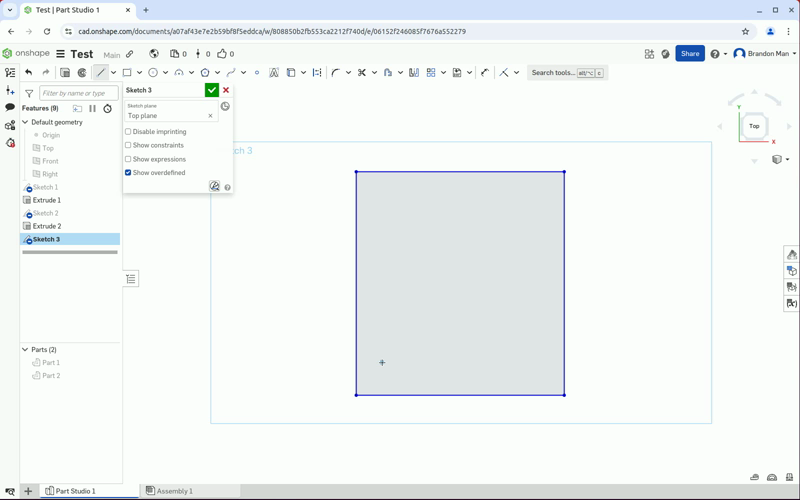
mouse_move(537, 362)
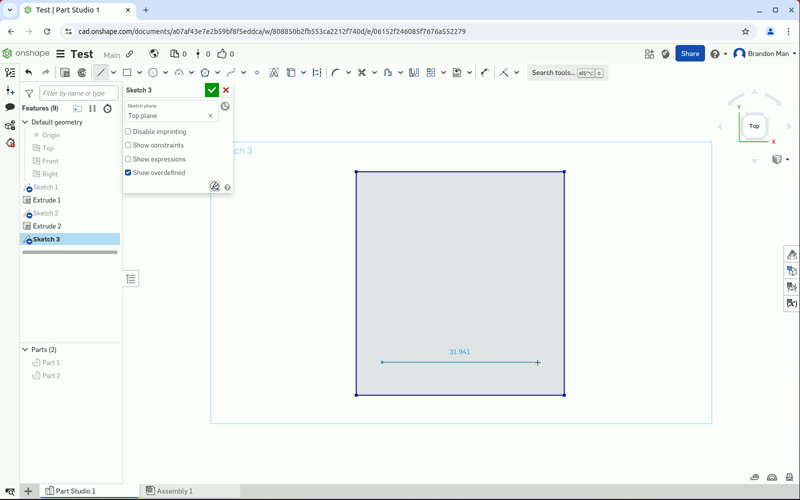
click(537, 362)
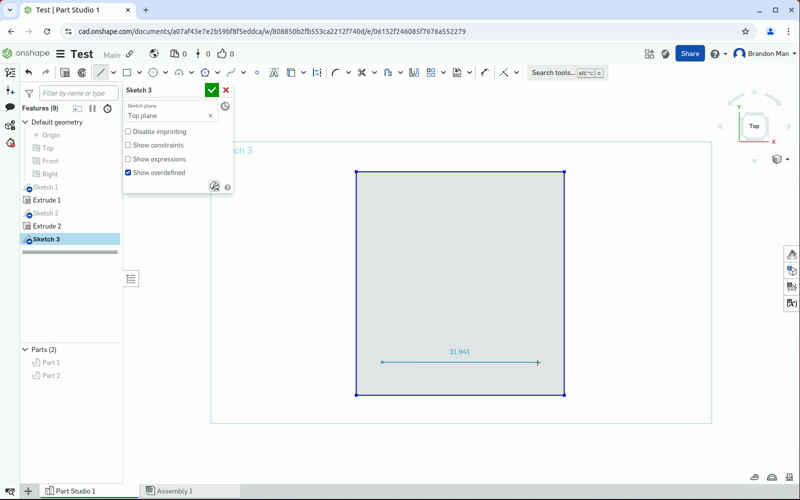
key_up(shift)
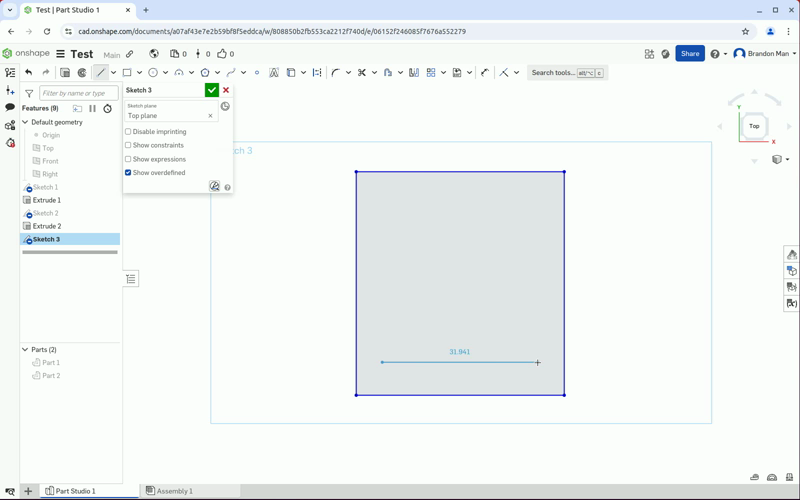
key_down(shift)
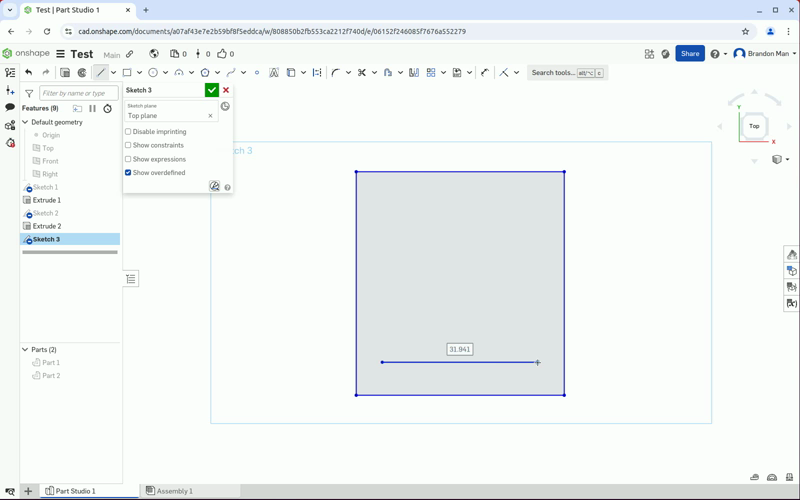
mouse_move(537, 204)
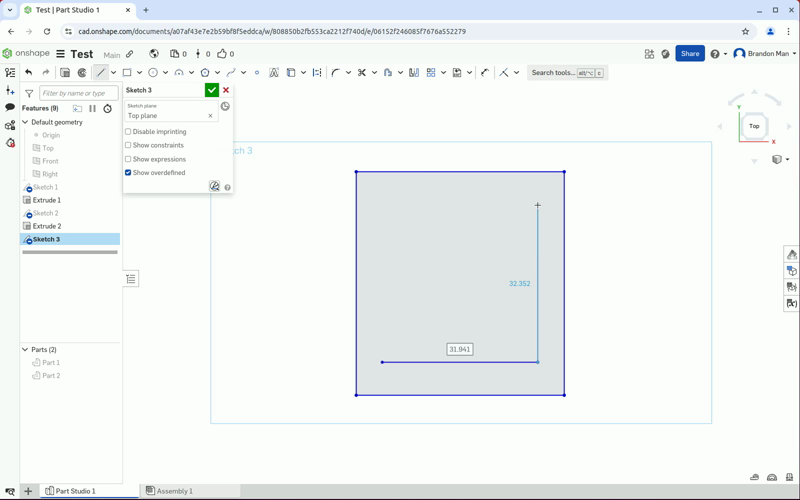
click(537, 204)
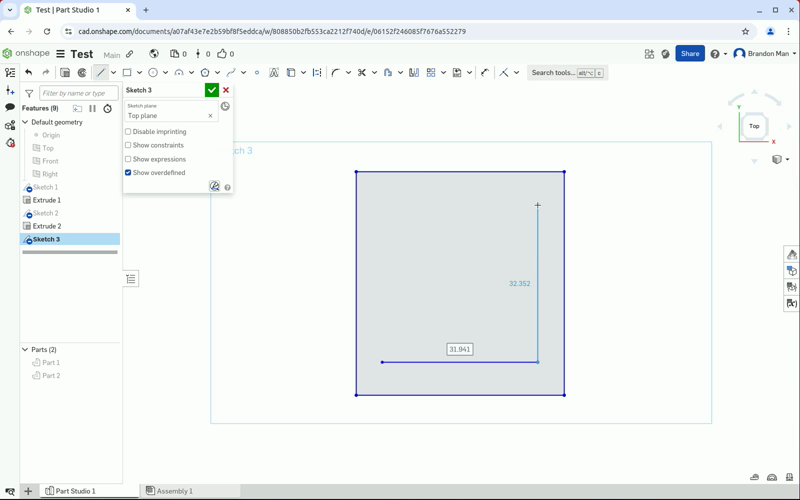
key_up(shift)
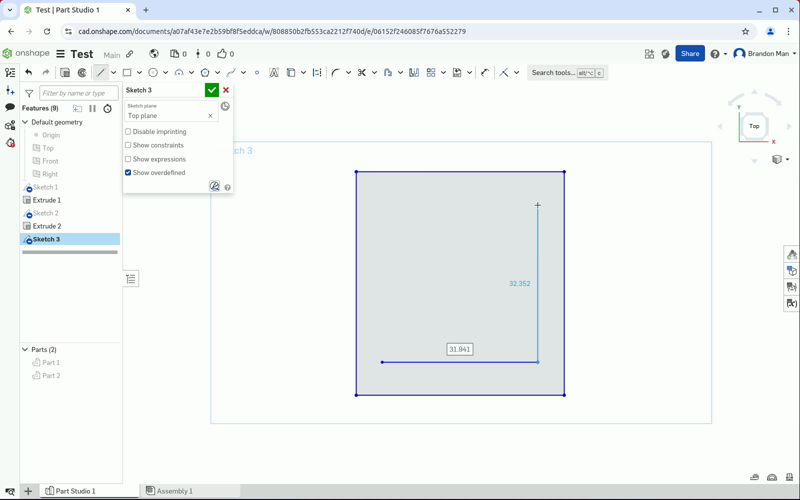
key_down(shift)
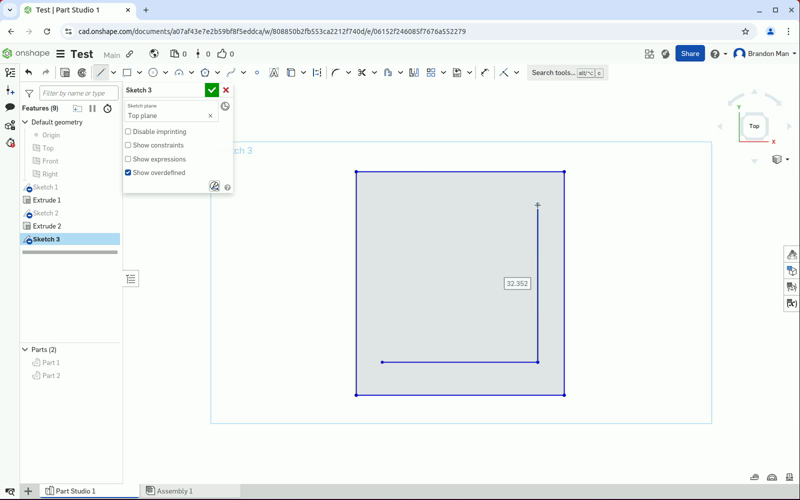
mouse_move(382, 204)
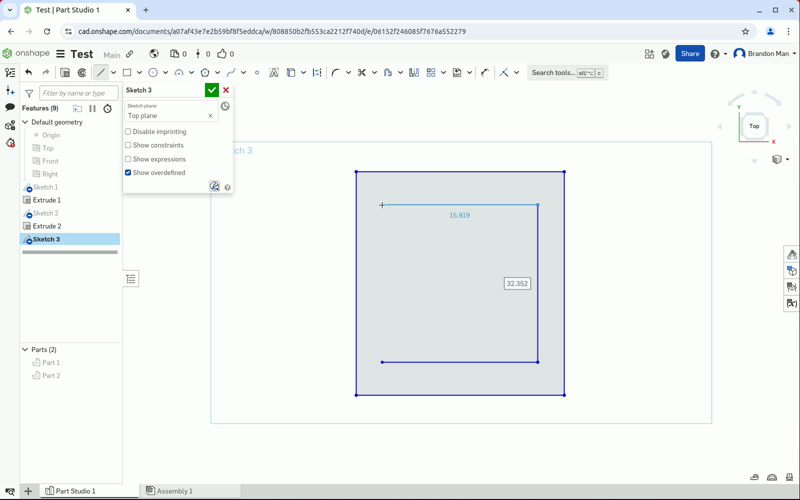
click(382, 204)
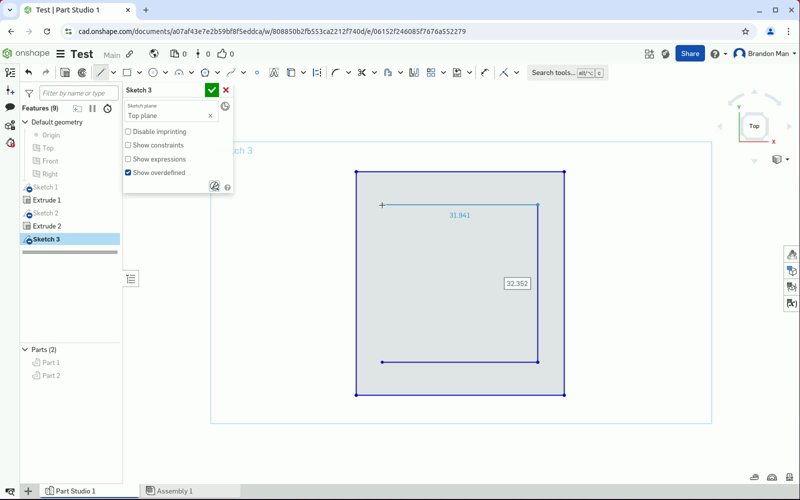
key_up(shift)
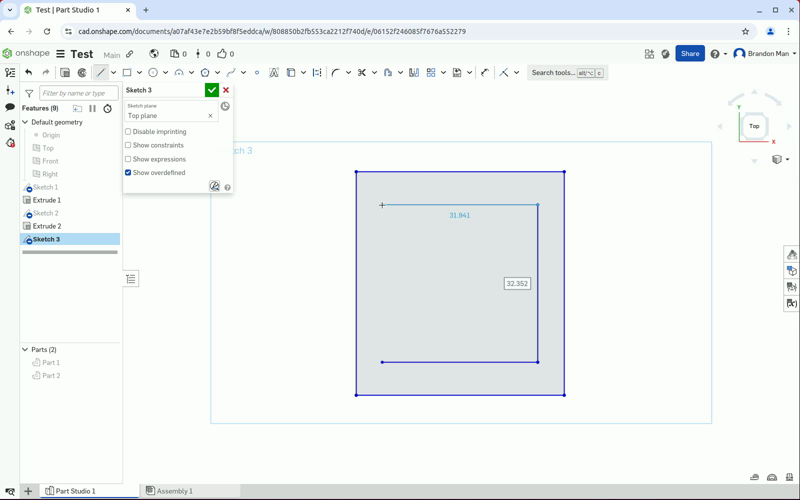
key_down(shift)
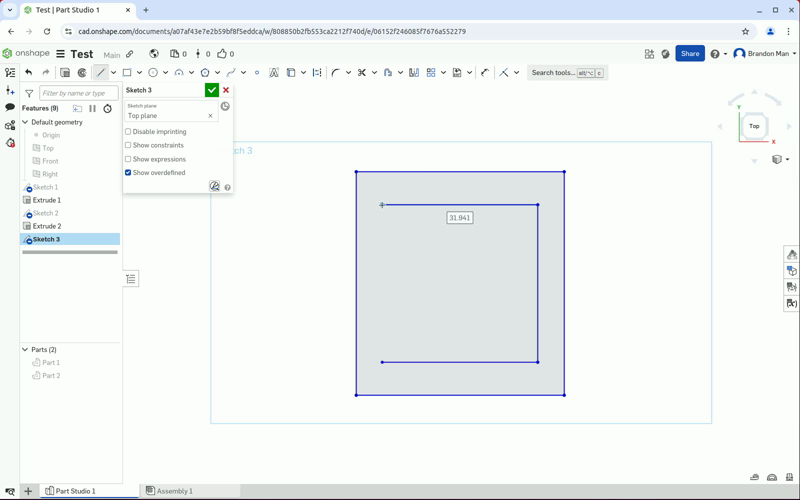
mouse_move(382, 362)
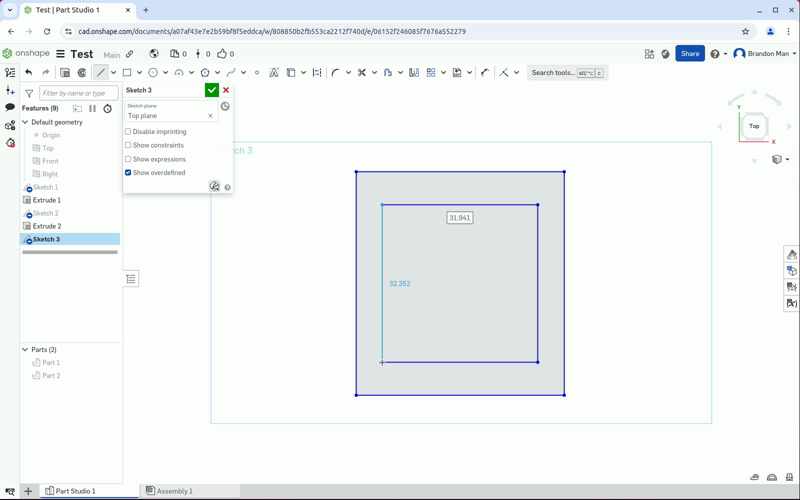
key_up(shift)
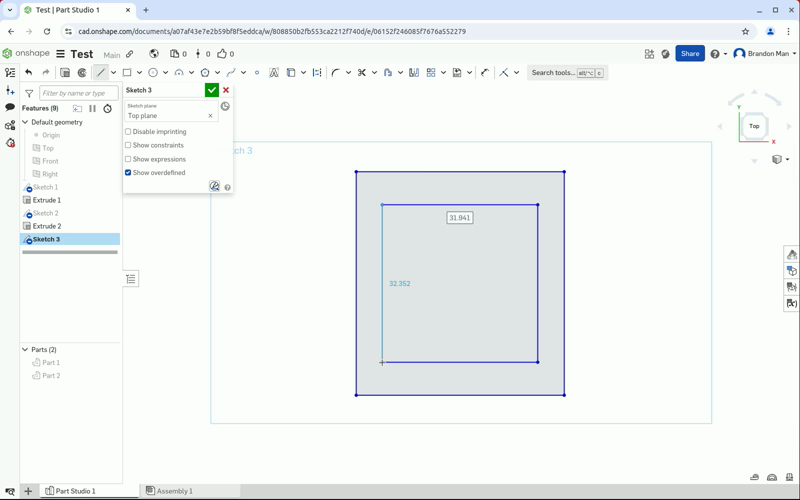
click(382, 362)
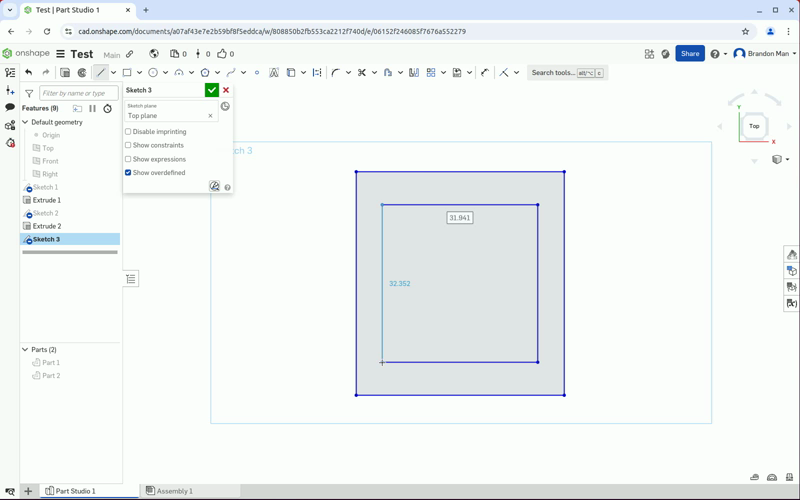
key(esc)
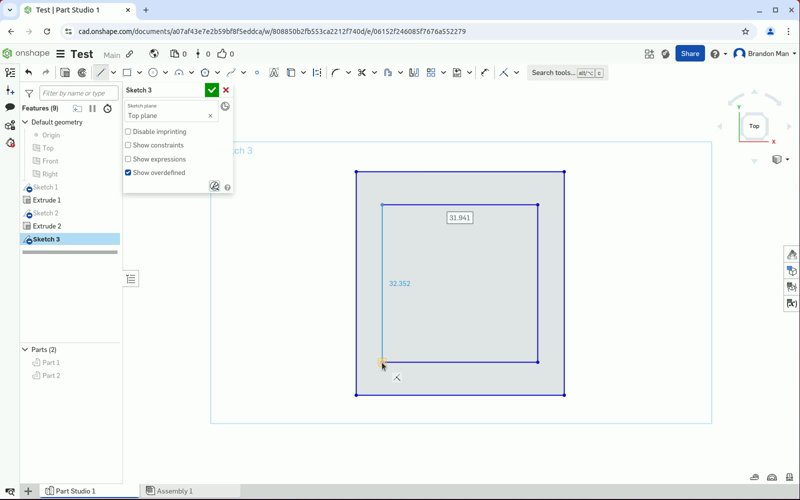
mouse_move(385, 380)
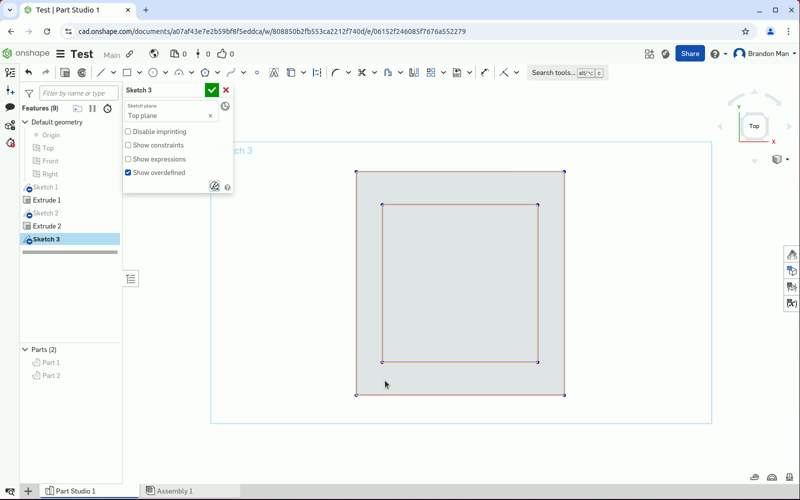
click(385, 380)
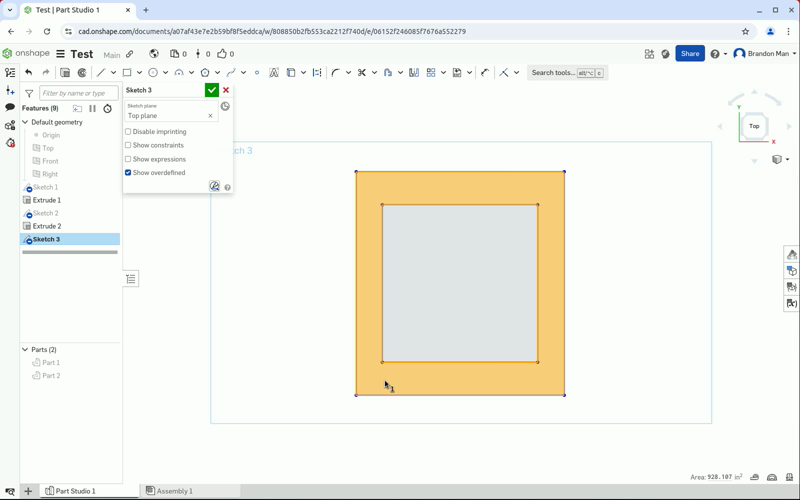
mouse_move(73, 352)
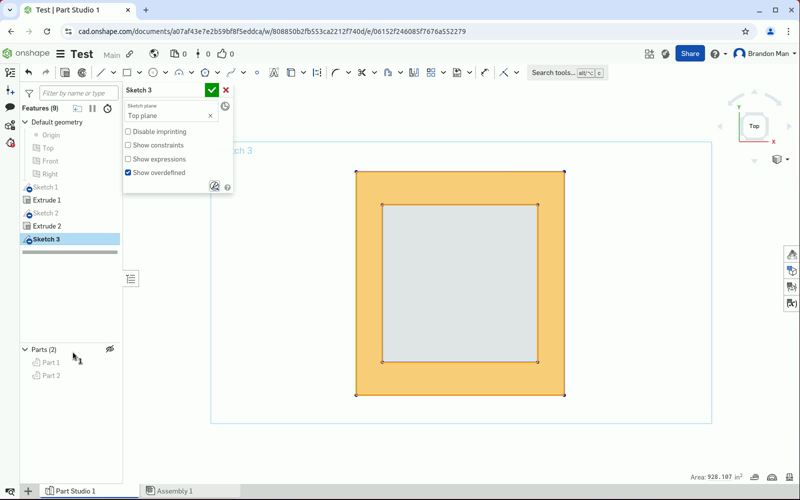
key(shift+y)
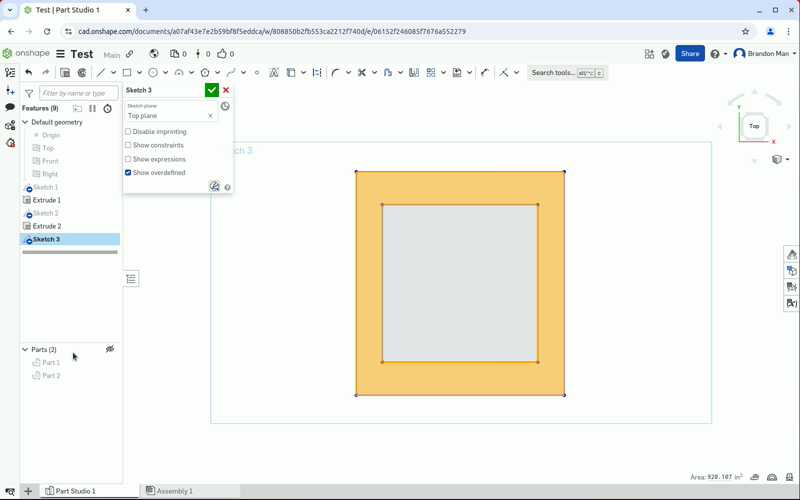
key(shift+e)
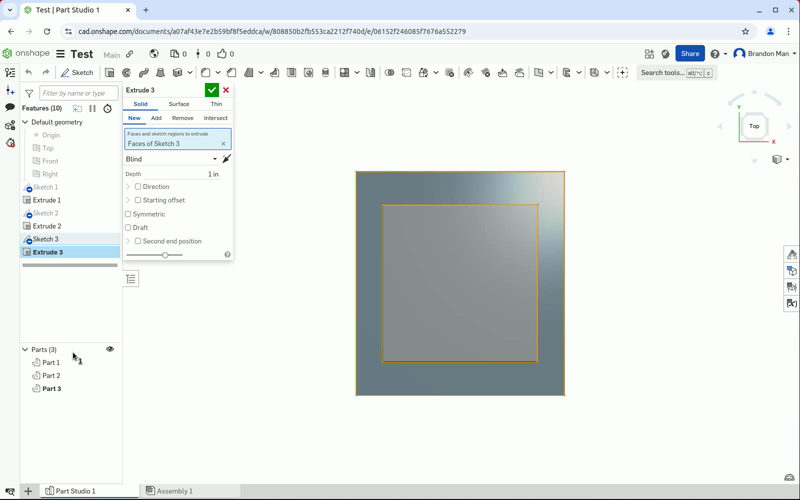
mouse_move(143, 106)
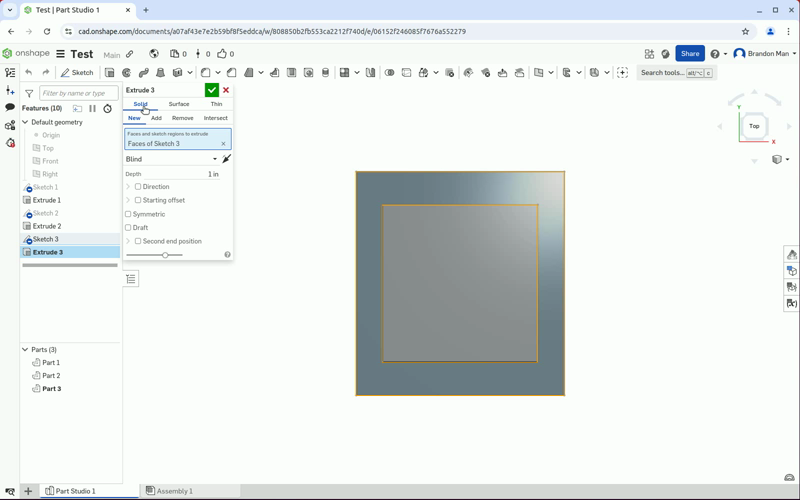
click(143, 106)
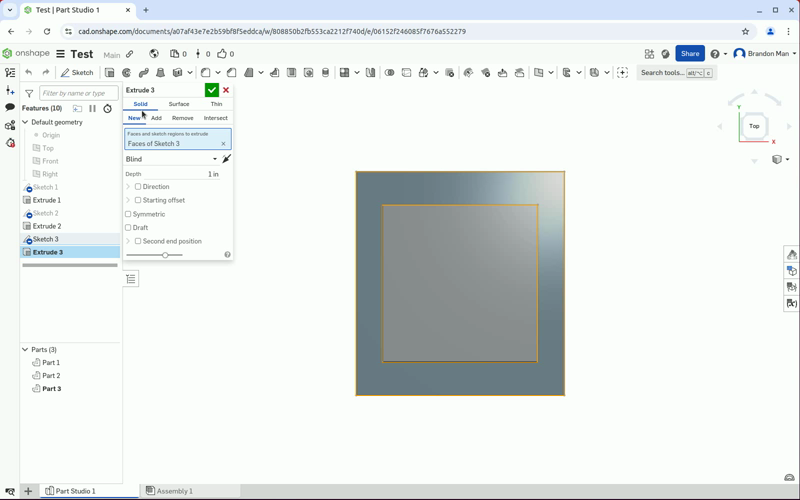
mouse_move(137, 120)
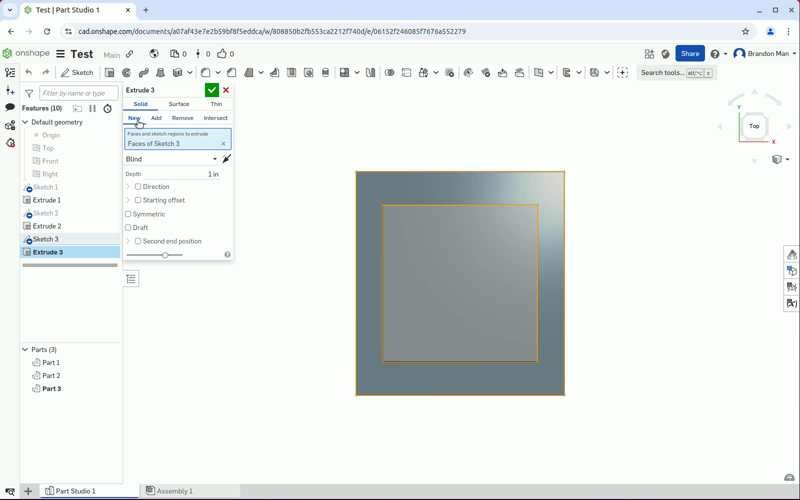
click(137, 120)
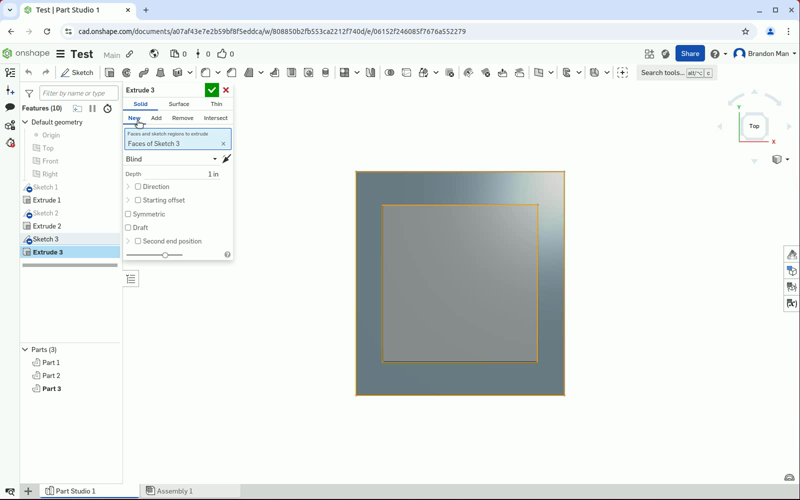
key(tab, 4)
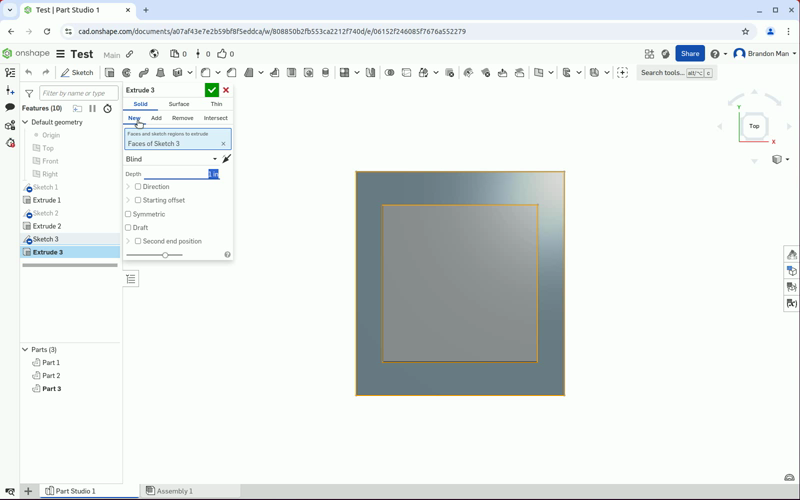
text(-10.832)
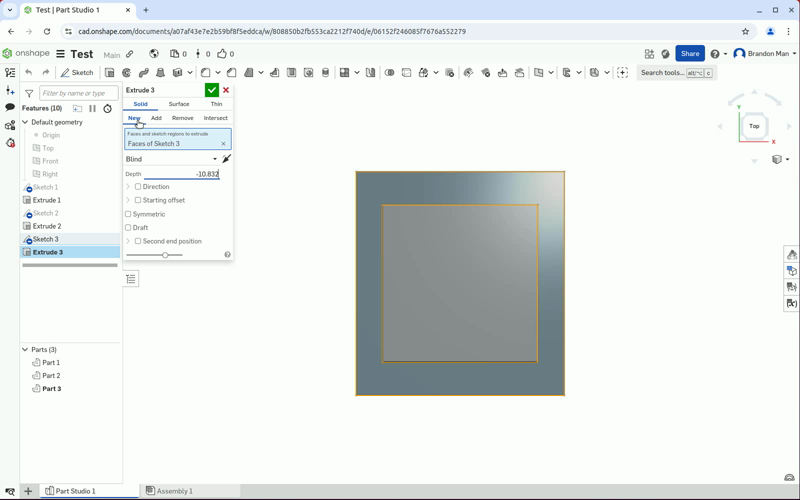
key(enter)
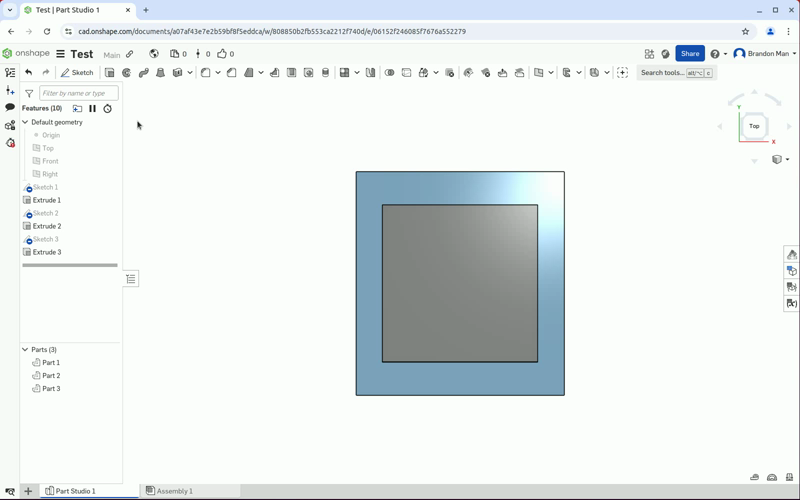
key(shift+h)
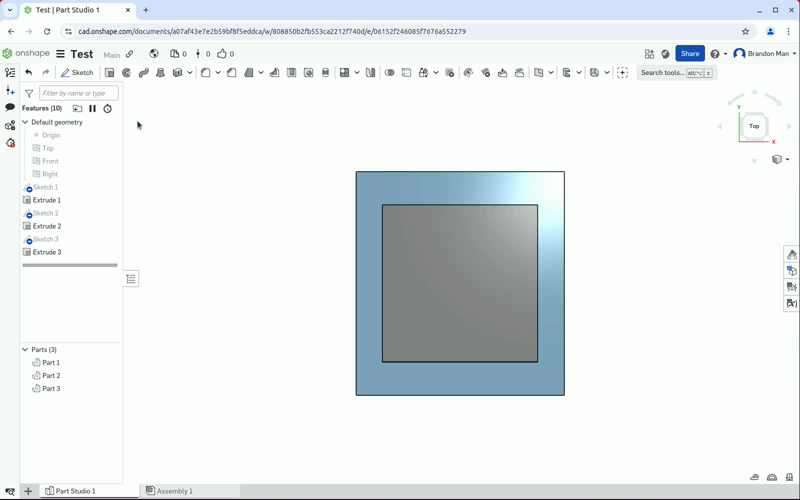
key(shift+h)
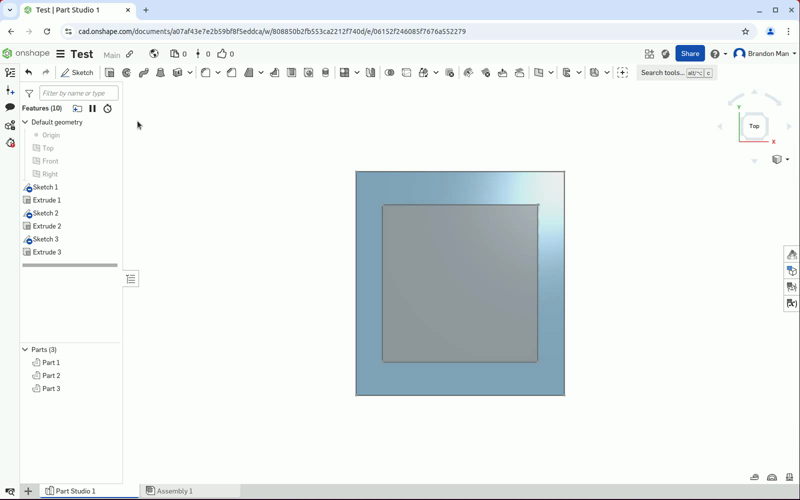
key(shift+7)
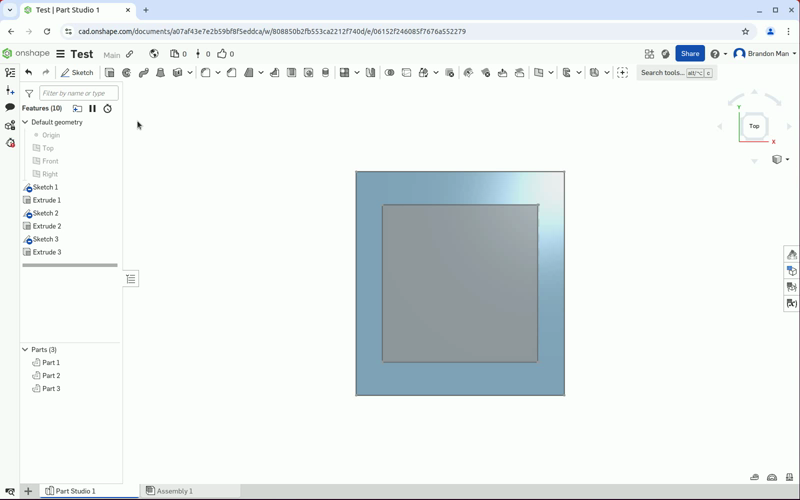
key(up, 3)
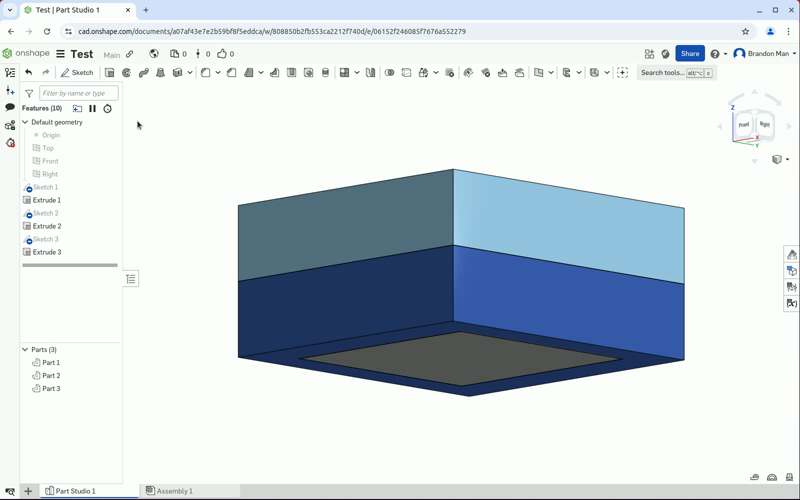
key(left, 3)
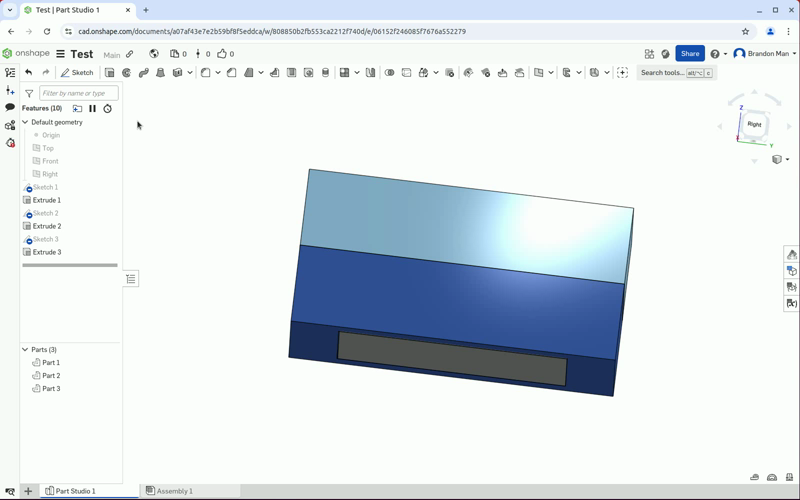
key(right, 3)
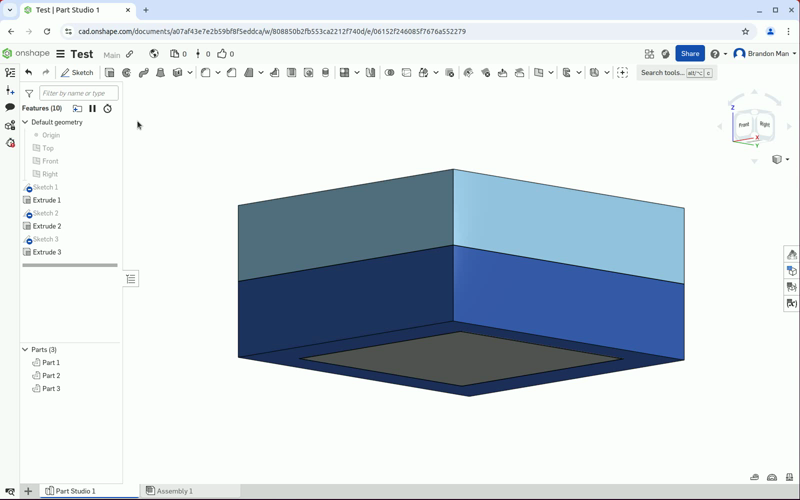
key(down, 3)
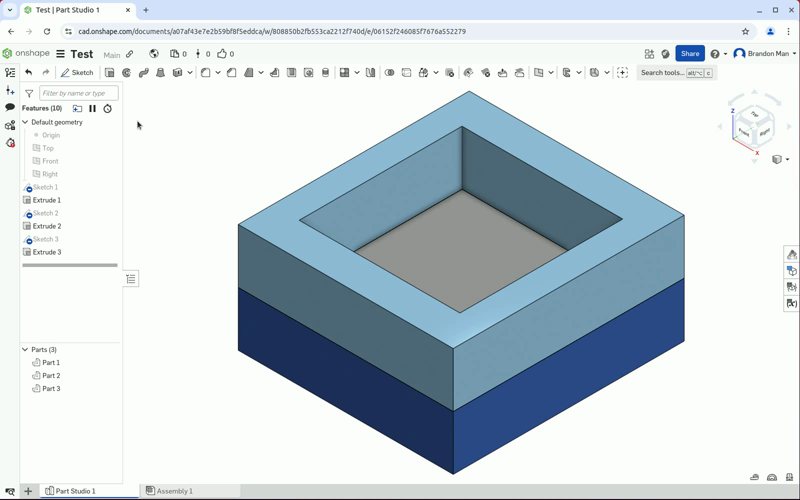
mouse_move(73, 189)
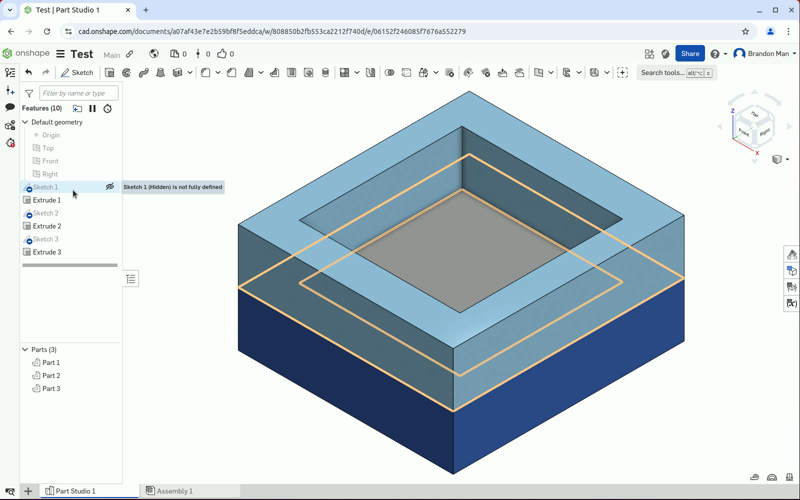
click(73, 189)